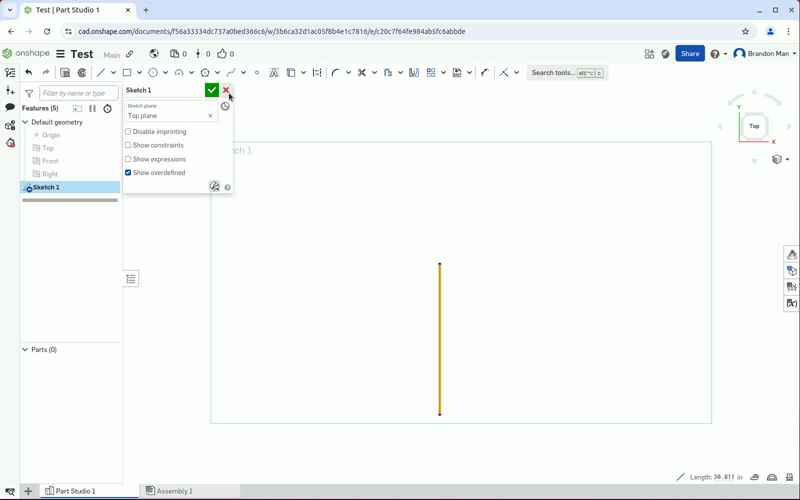
key(shift+h)
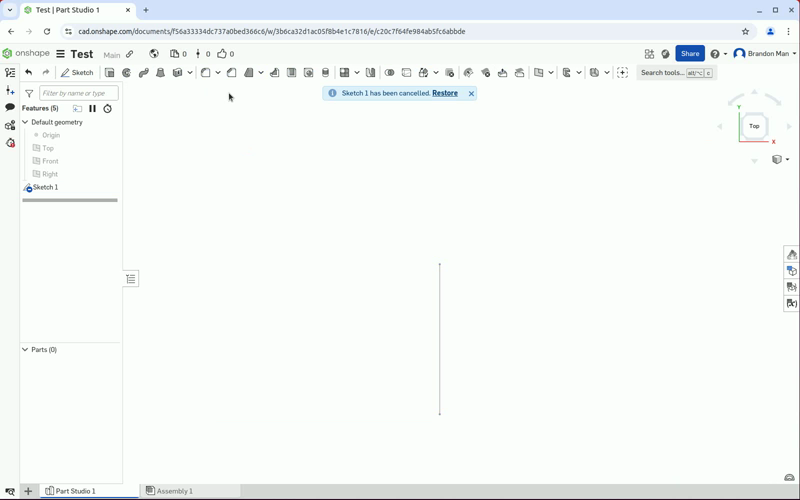
key(shift+s)
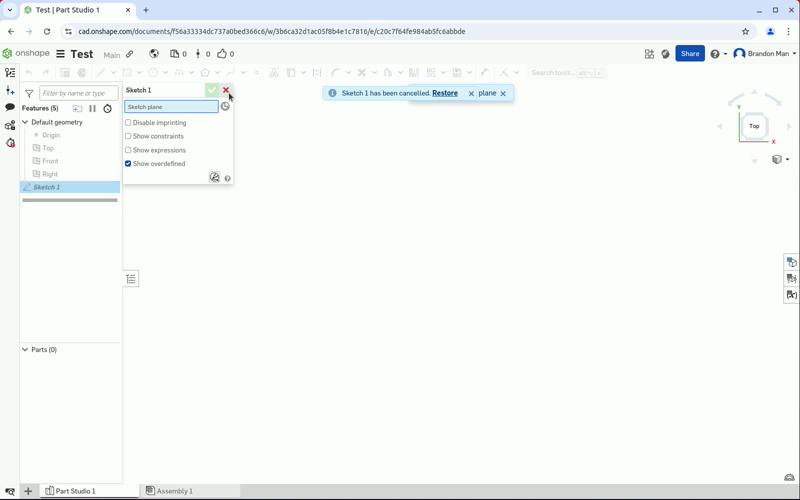
mouse_move(73, 150)
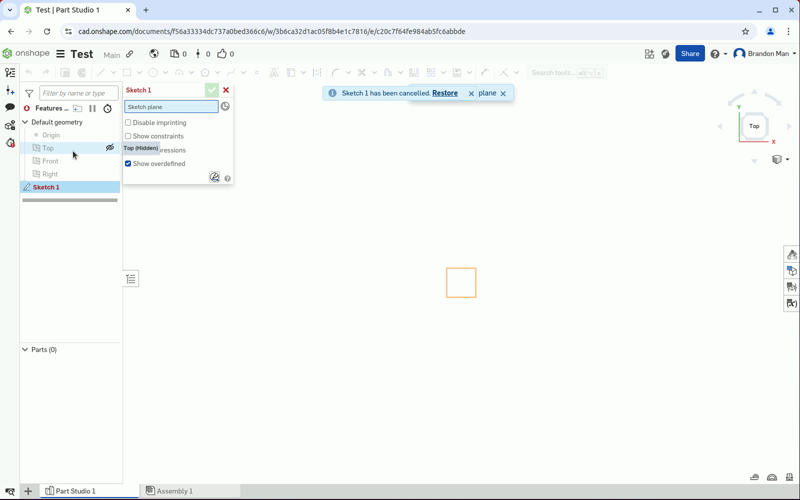
click(73, 150)
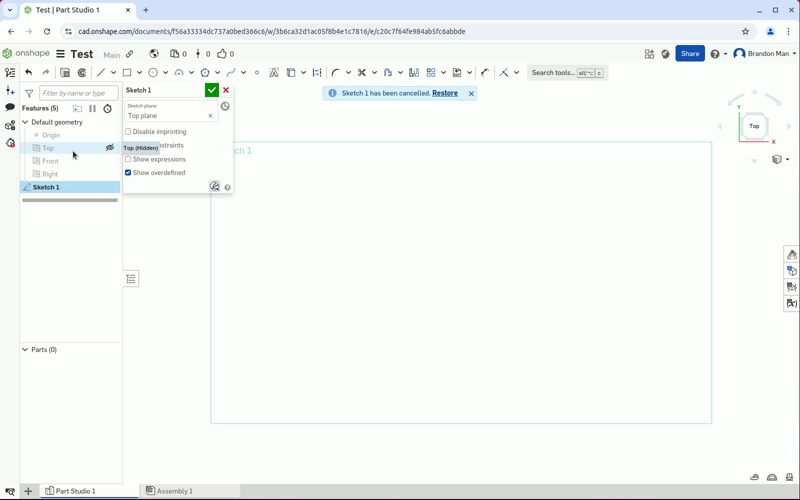
mouse_move(73, 352)
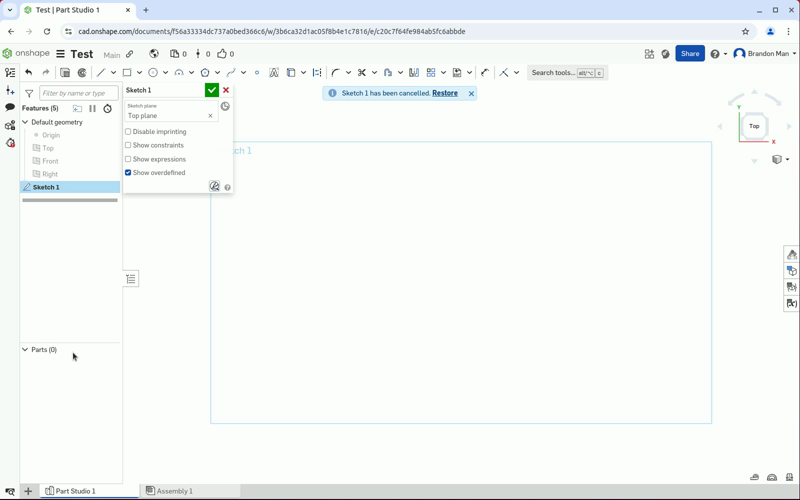
key(y)
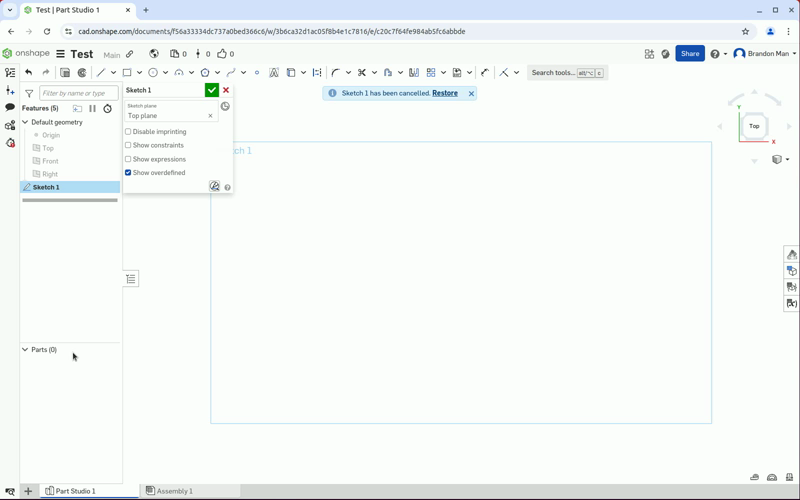
key(c)
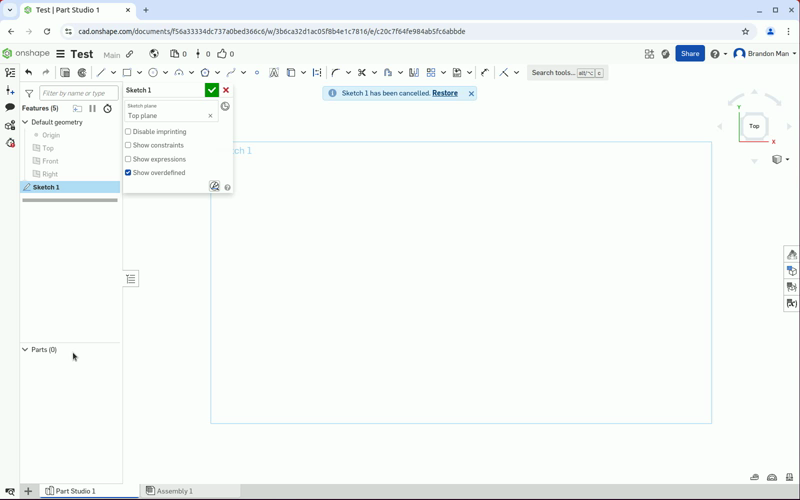
key_down(shift)
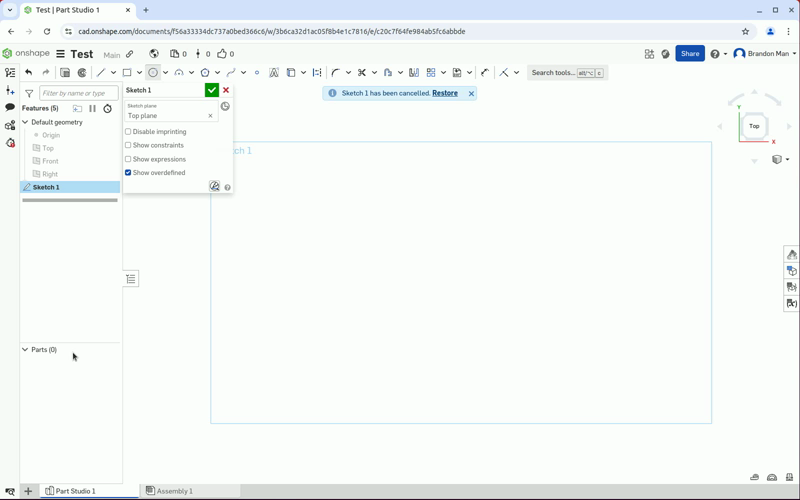
mouse_move(450, 279)
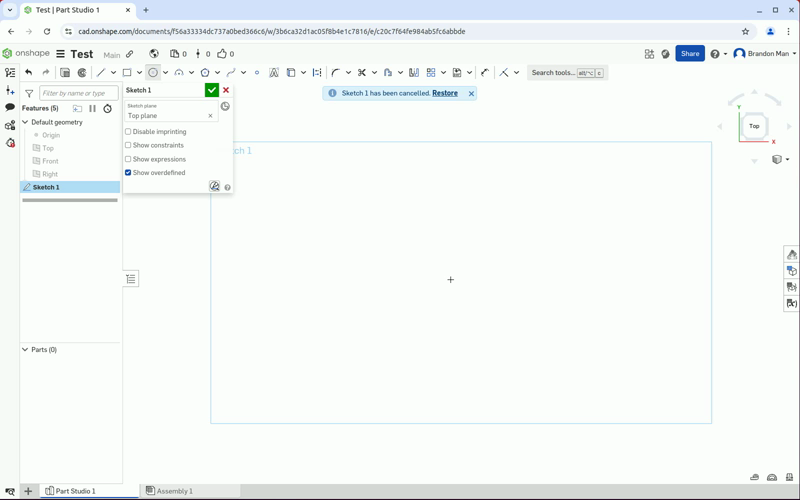
click(450, 279)
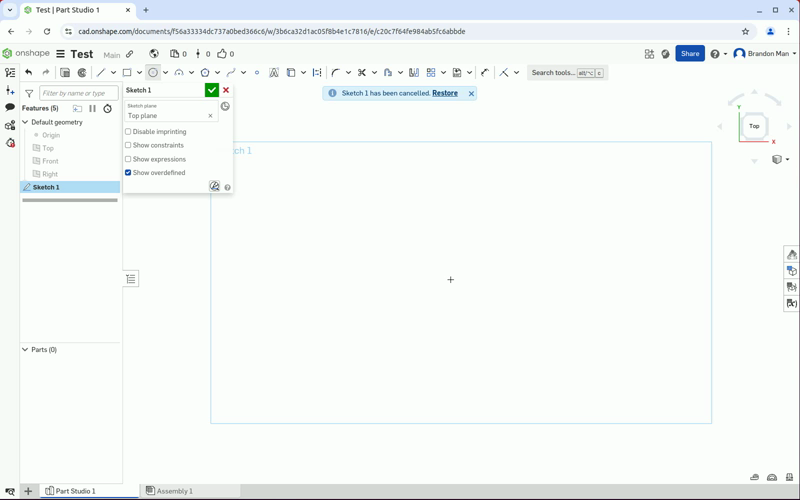
key_up(shift)
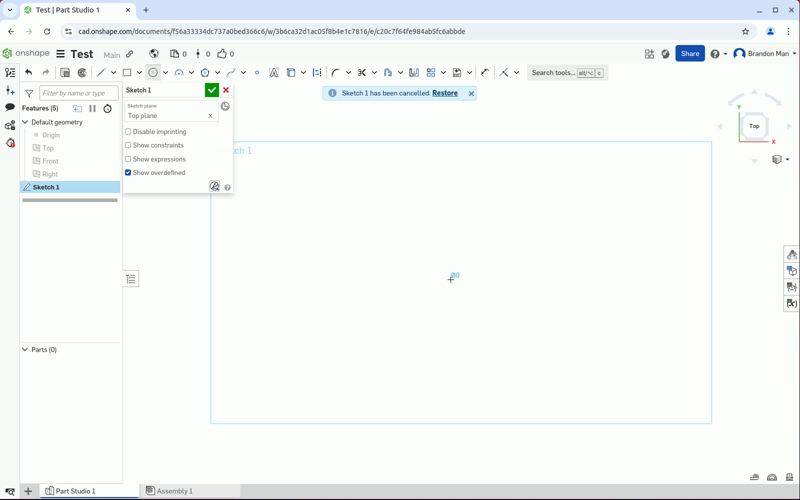
mouse_move(494, 279)
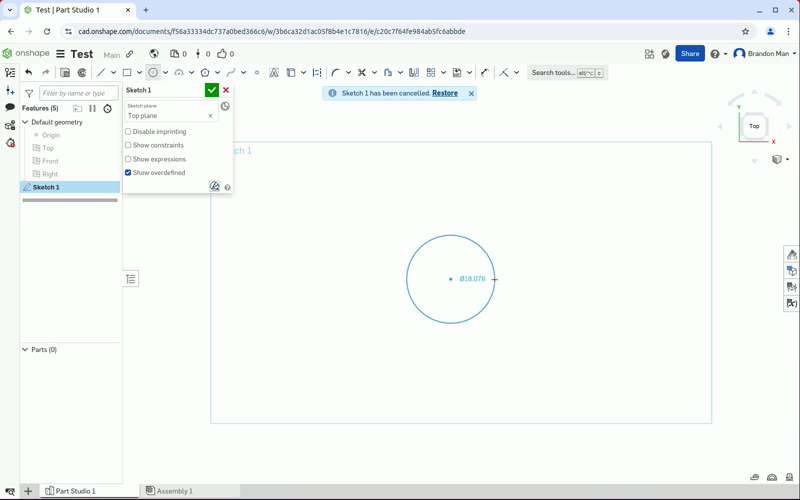
click(494, 279)
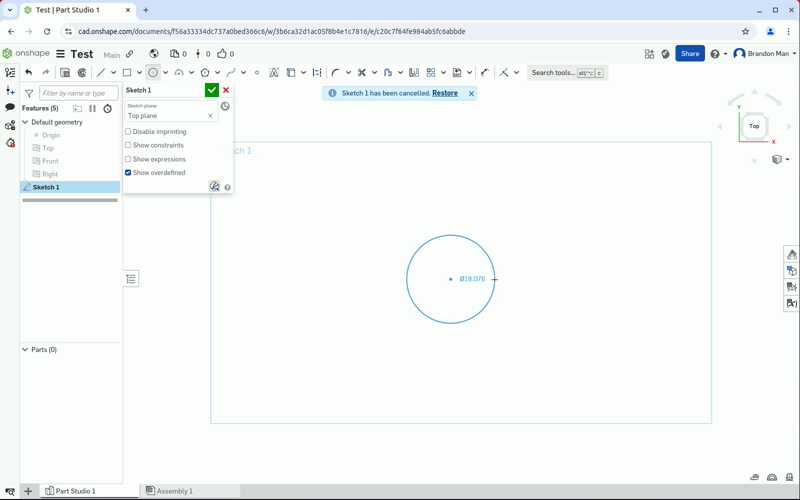
key(esc)
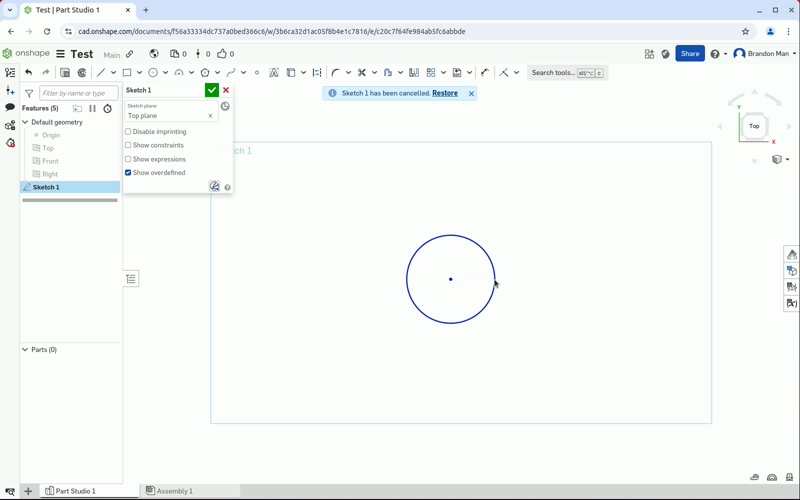
key(c)
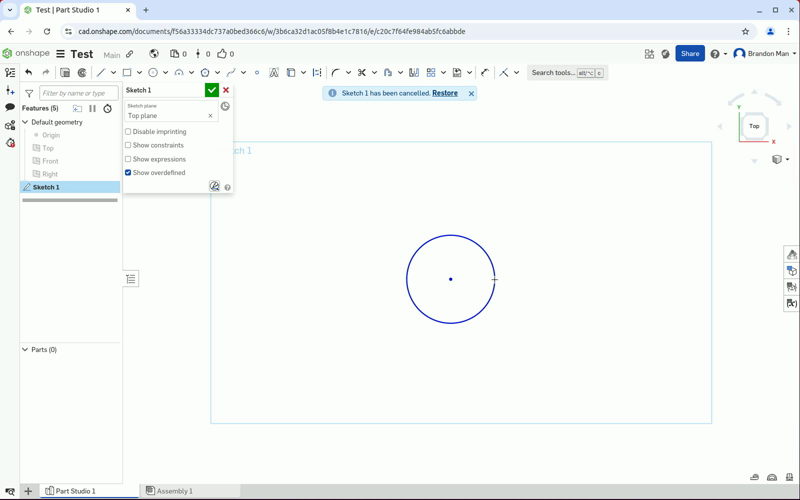
key_down(shift)
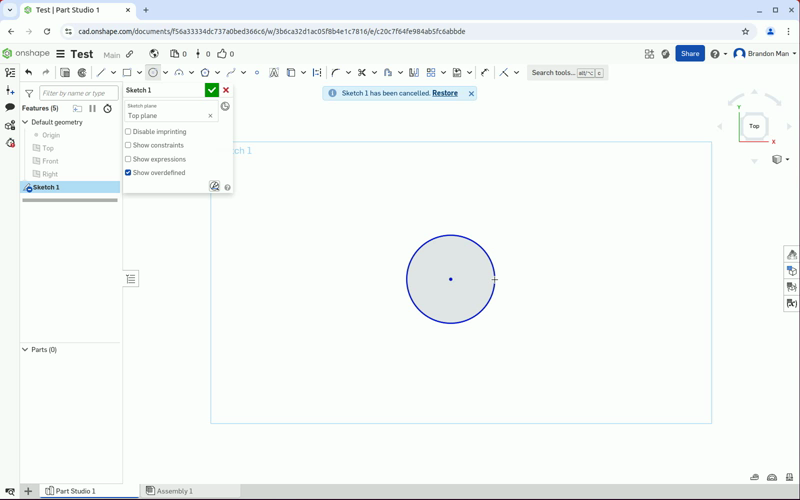
mouse_move(450, 279)
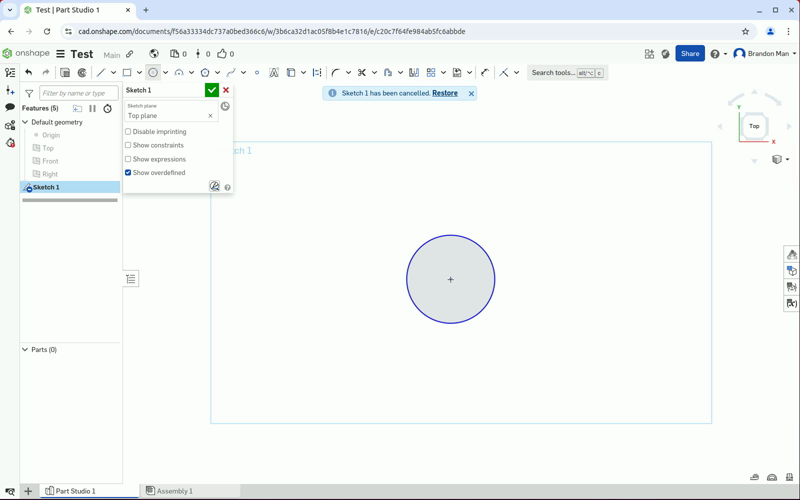
click(450, 279)
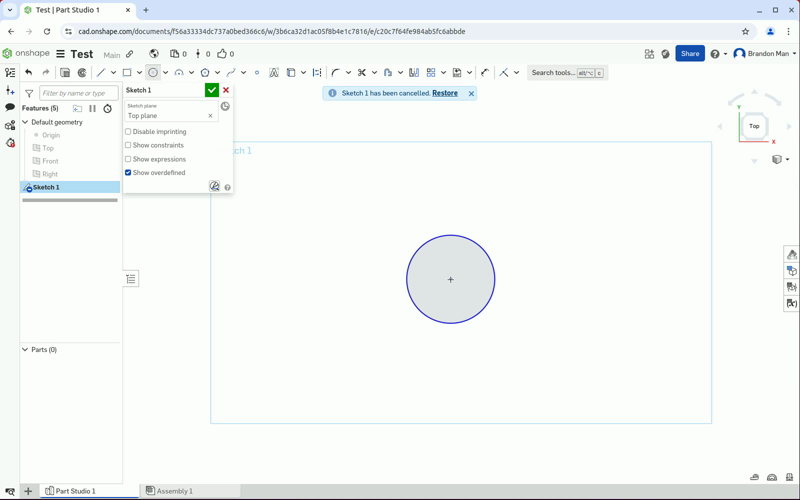
key_up(shift)
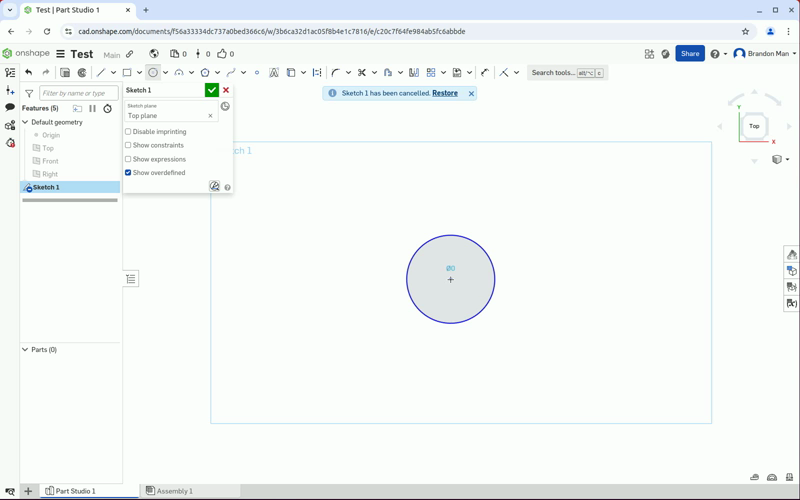
mouse_move(471, 279)
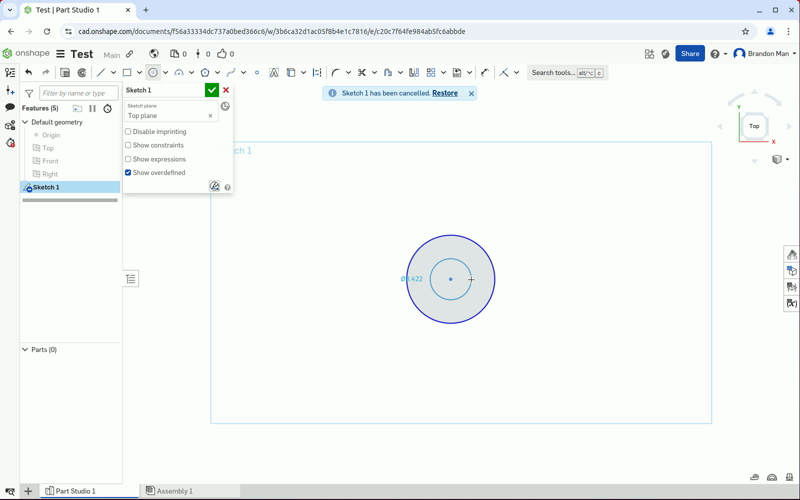
click(471, 279)
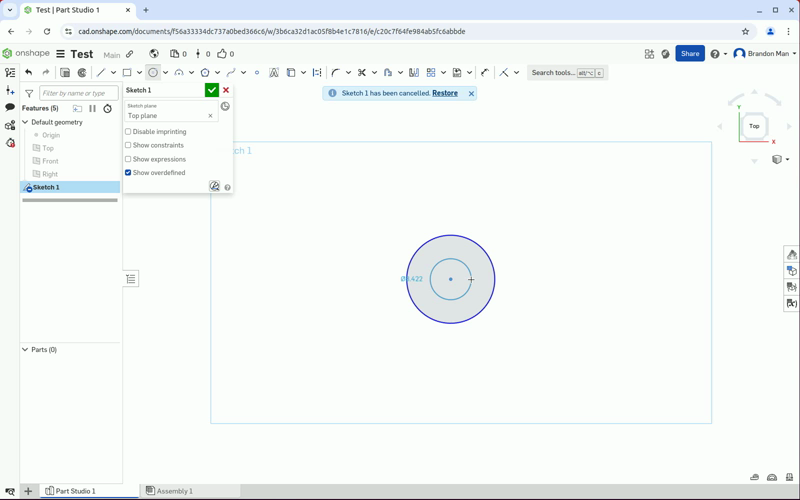
key(esc)
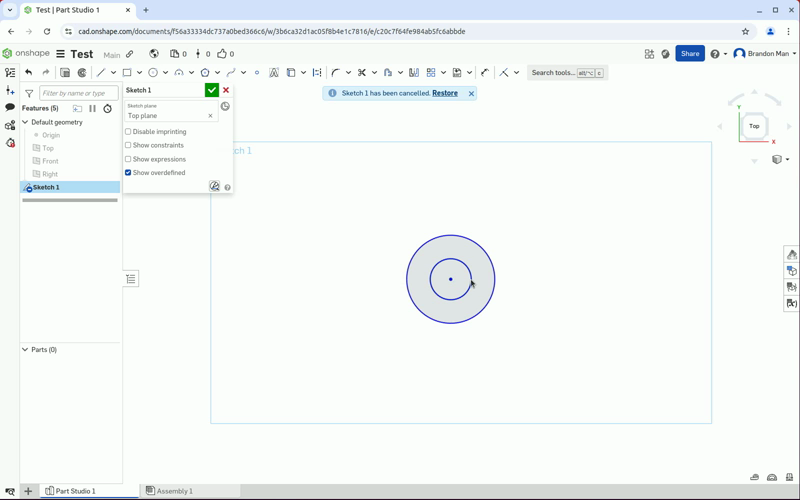
mouse_move(454, 308)
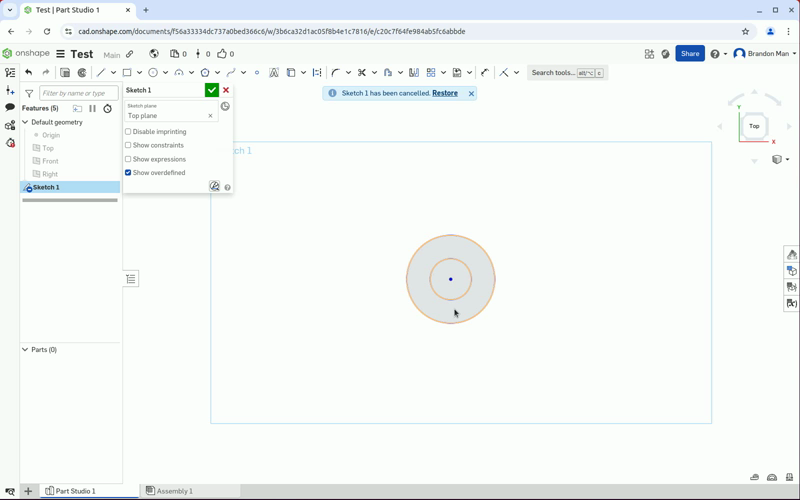
click(454, 308)
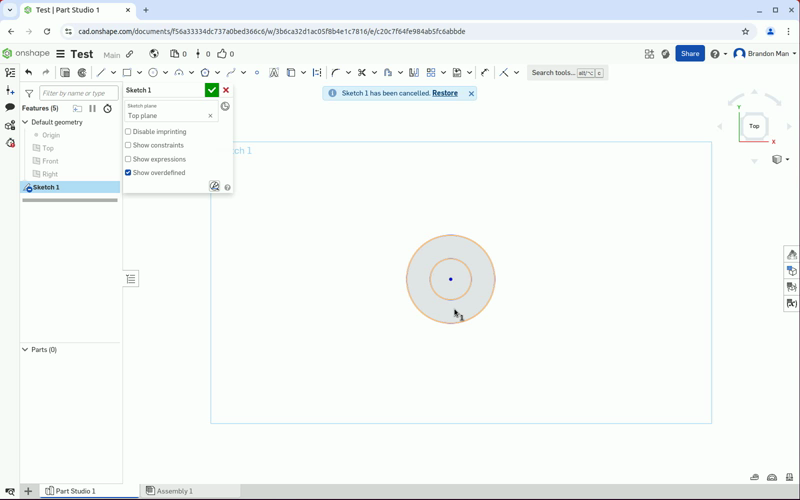
mouse_move(73, 352)
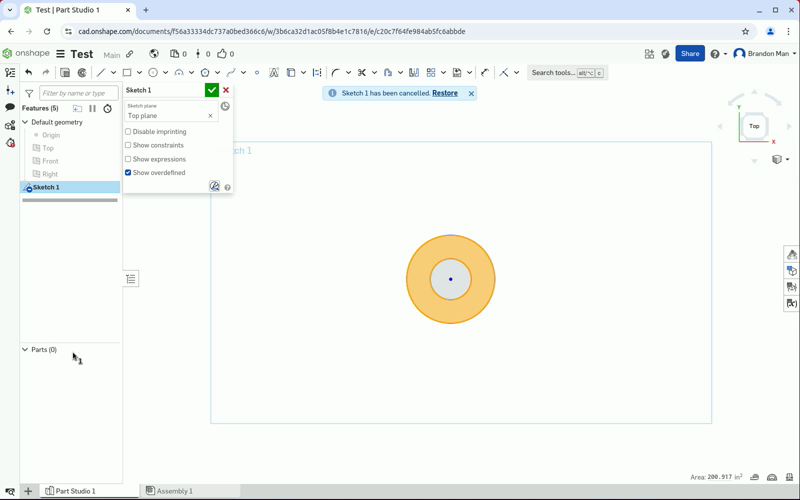
key(shift+y)
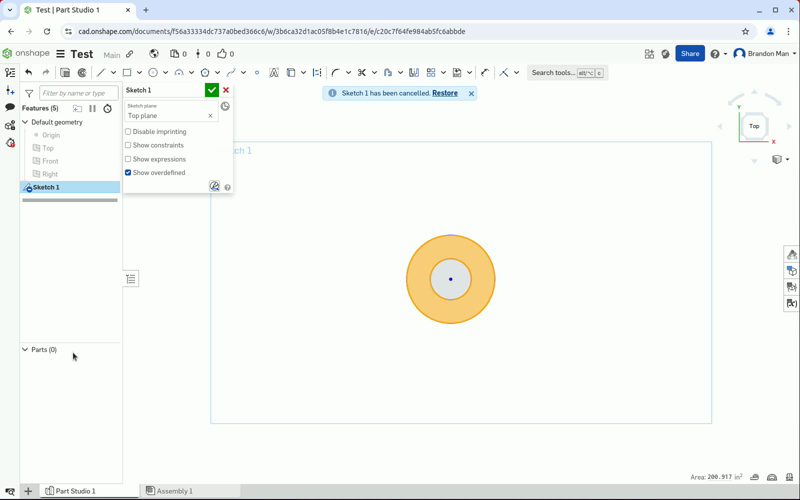
key(shift+e)
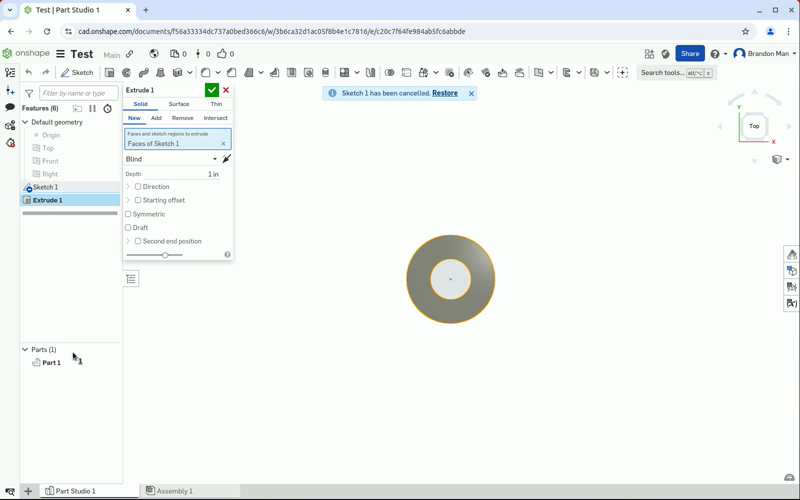
mouse_move(143, 106)
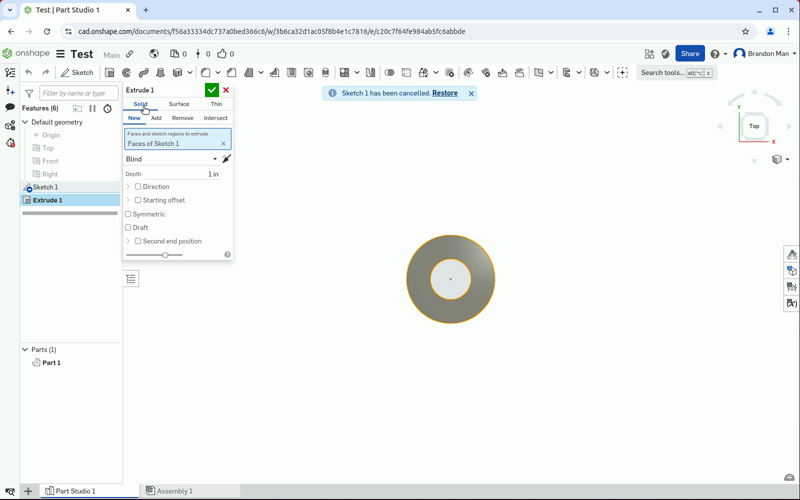
click(143, 106)
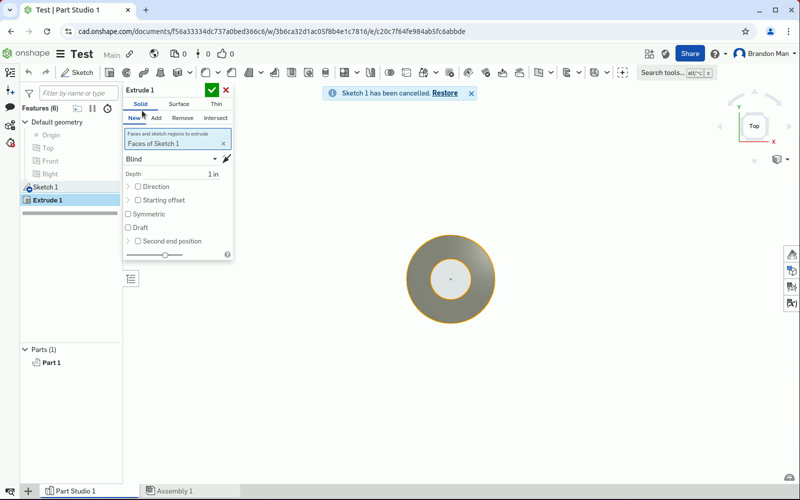
mouse_move(137, 120)
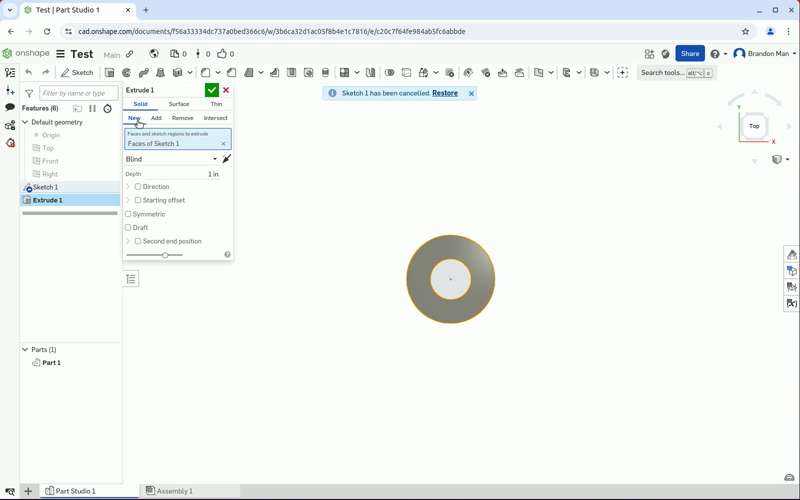
click(137, 120)
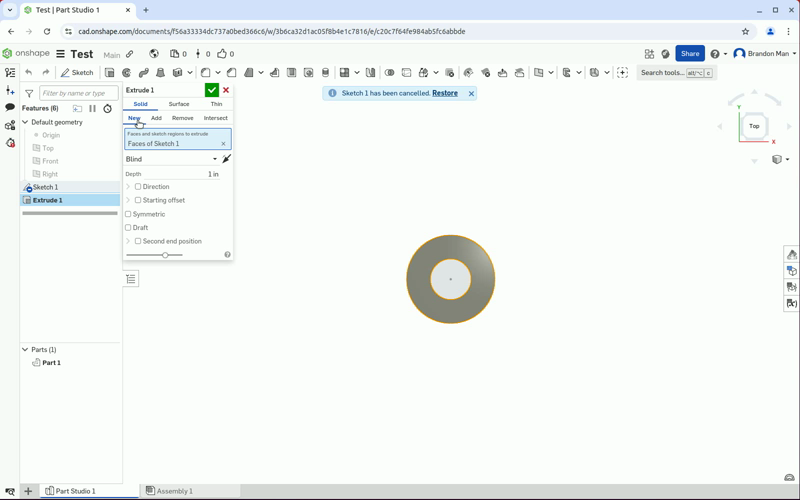
key(tab, 4)
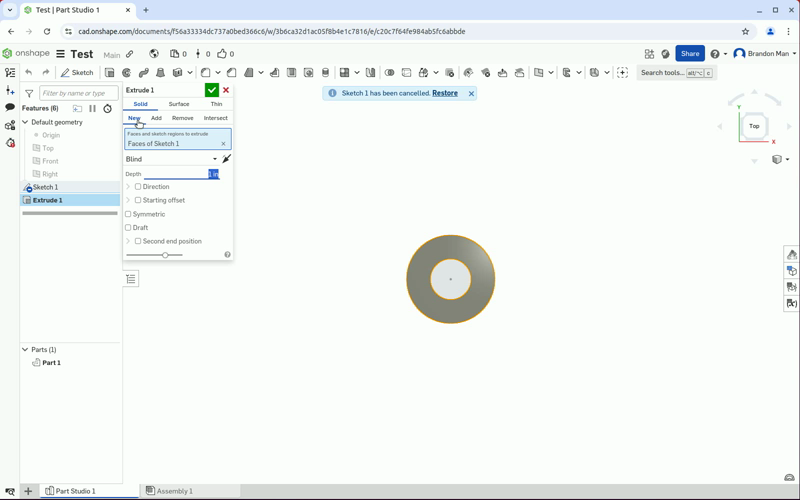
text(8.906)
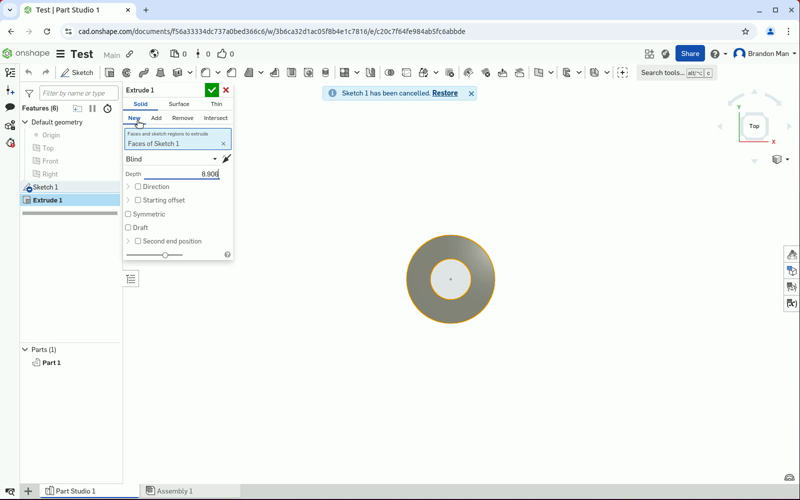
key(enter)
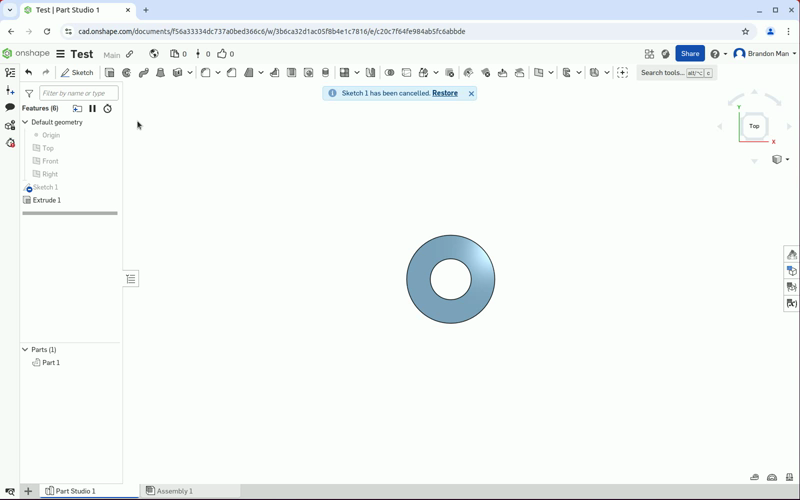
key(shift+h)
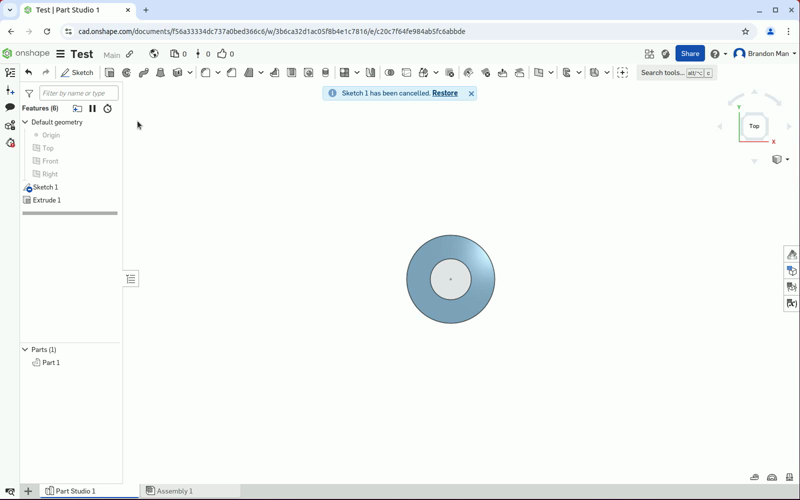
key(shift+h)
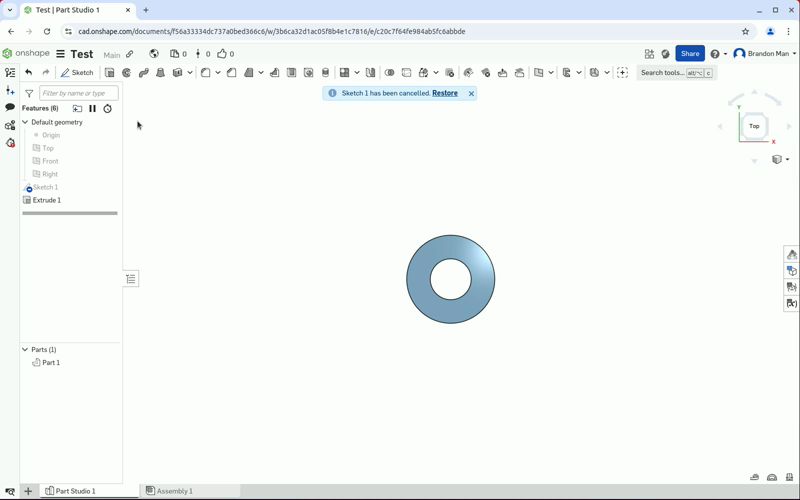
mouse_move(73, 189)
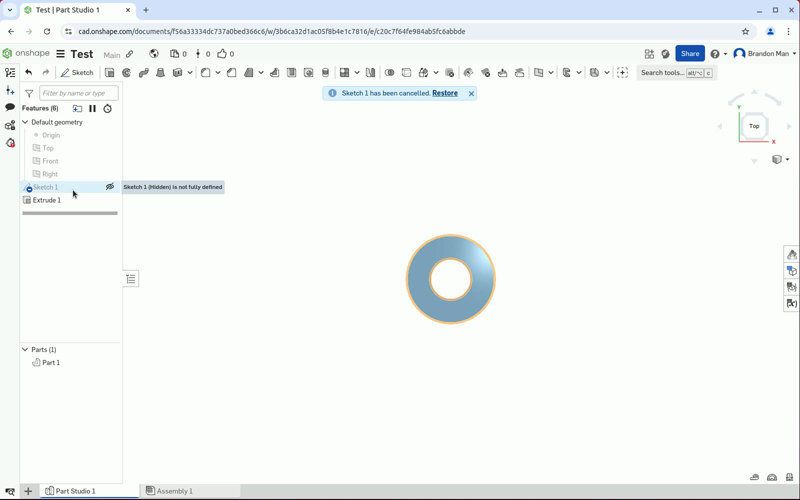
click(73, 189)
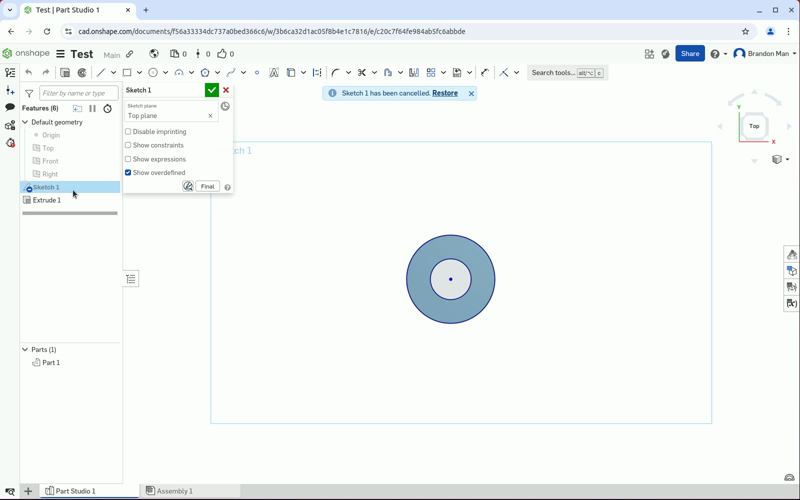
mouse_move(229, 92)
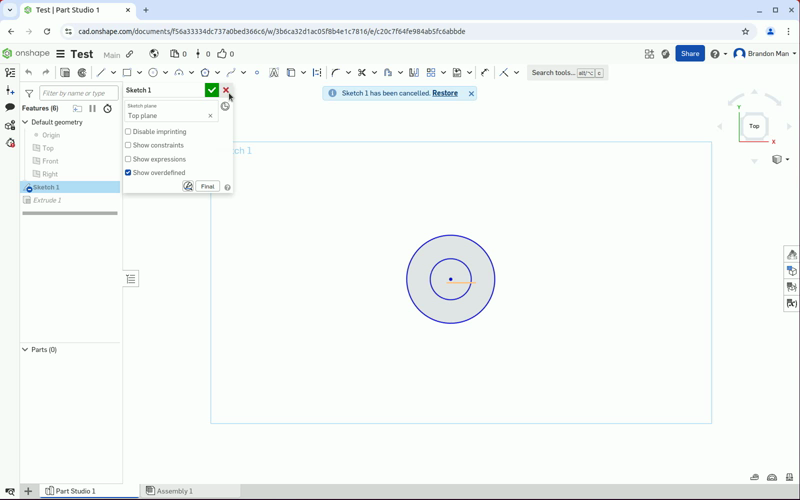
click(229, 92)
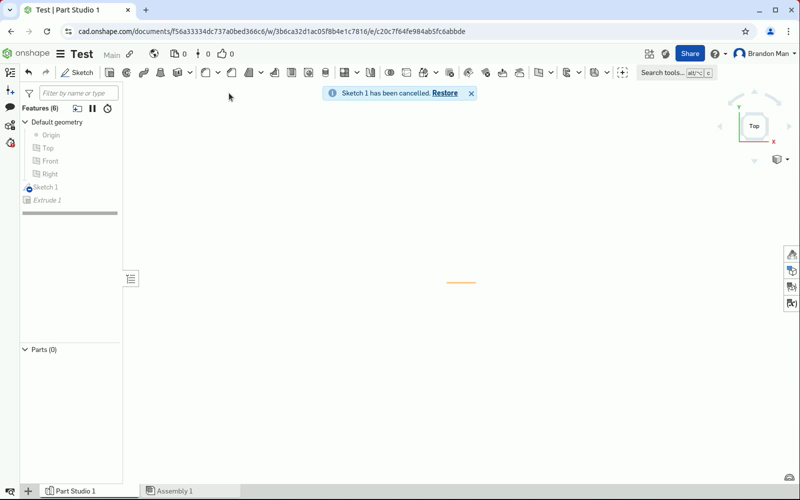
mouse_move(541, 75)
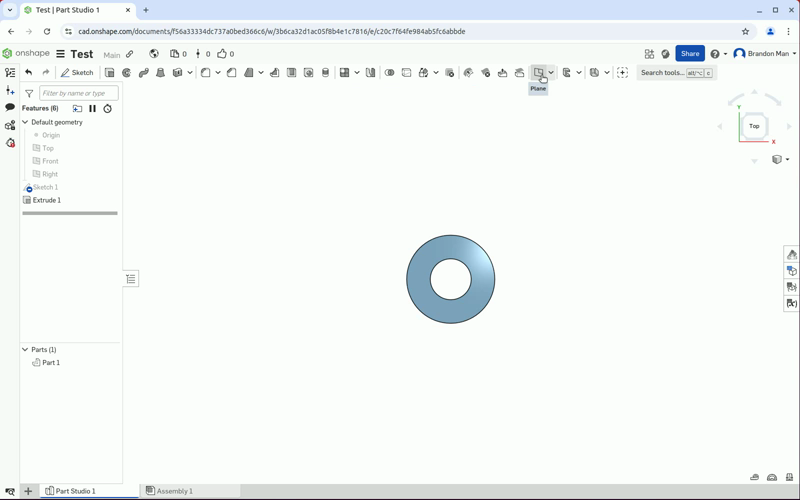
click(541, 75)
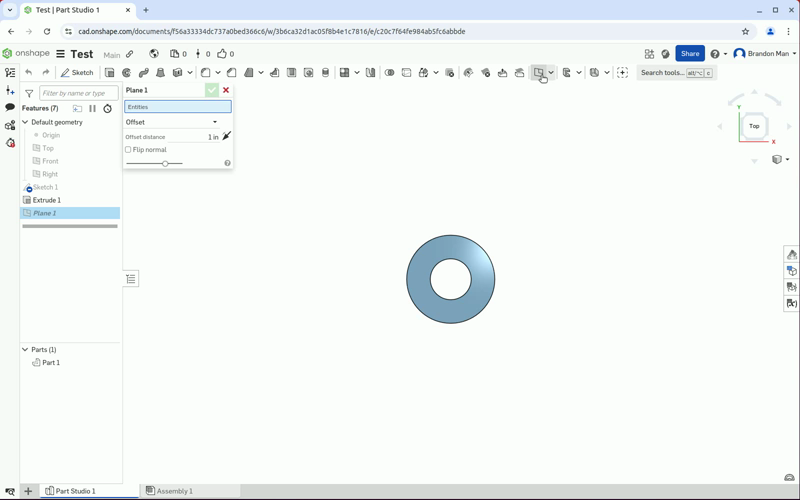
mouse_move(73, 150)
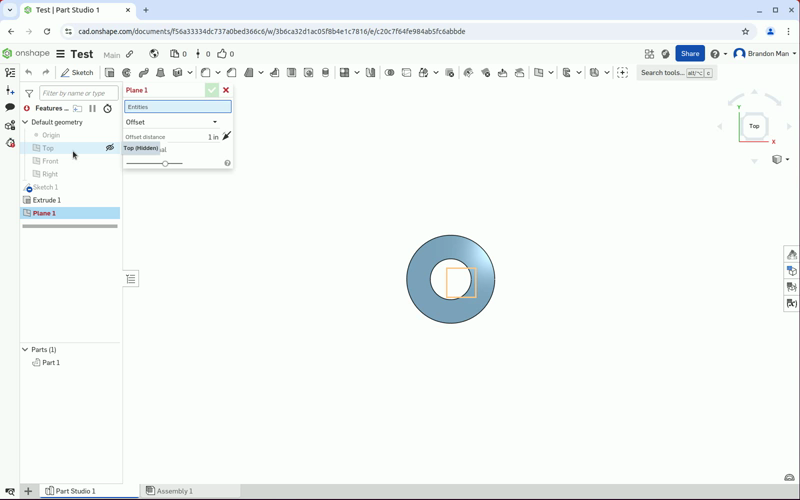
click(73, 150)
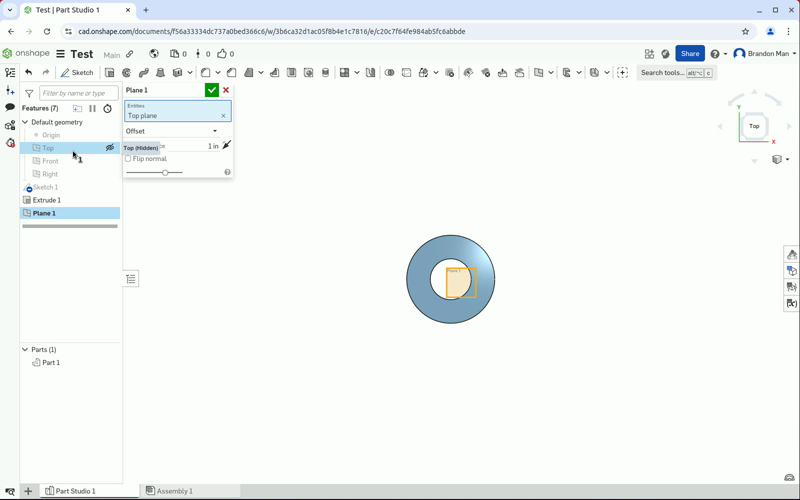
key(tab, 2)
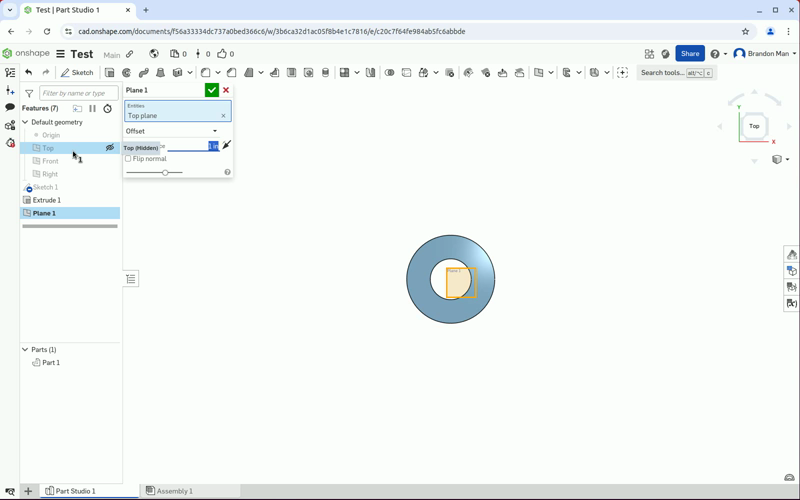
text(8.904)
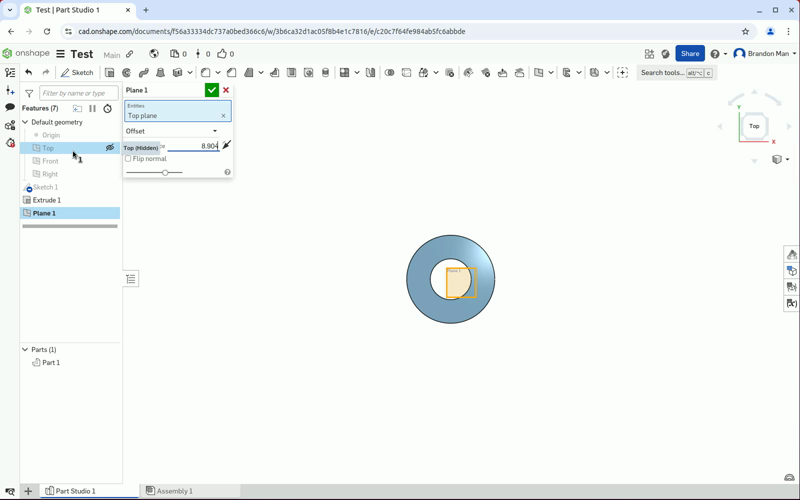
key(enter, 2)
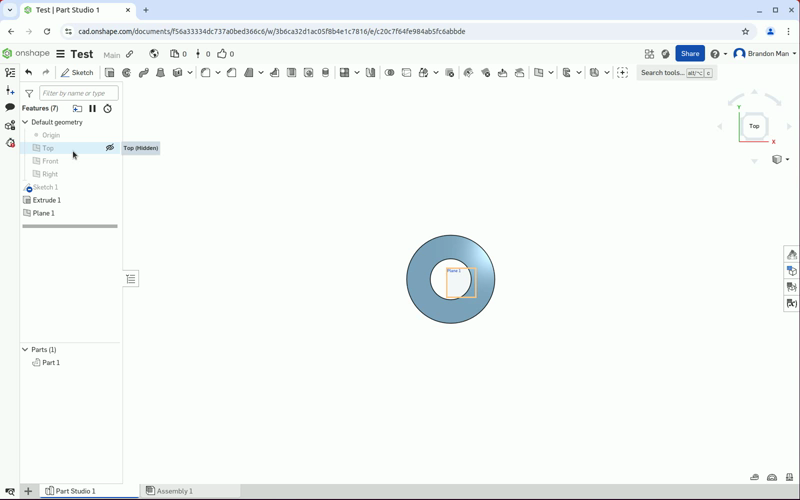
key(shift+s)
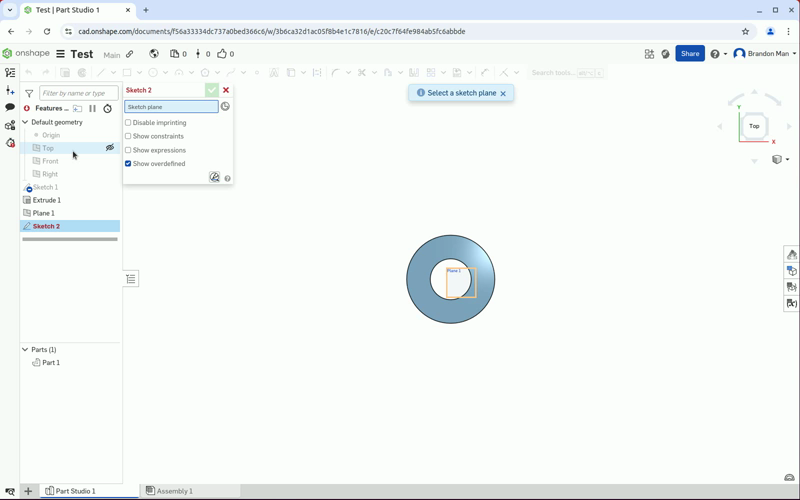
mouse_move(73, 215)
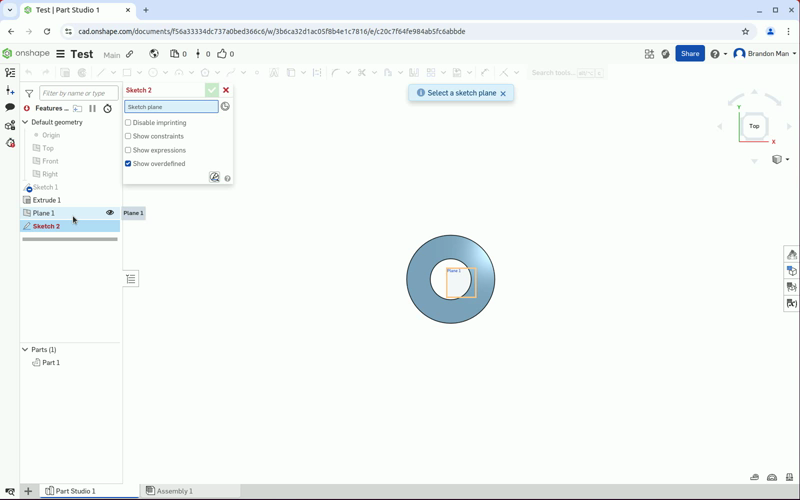
click(73, 215)
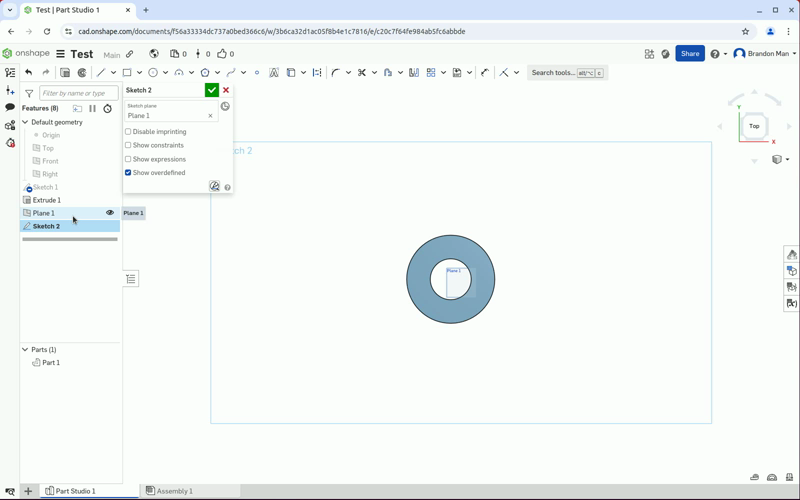
mouse_move(73, 352)
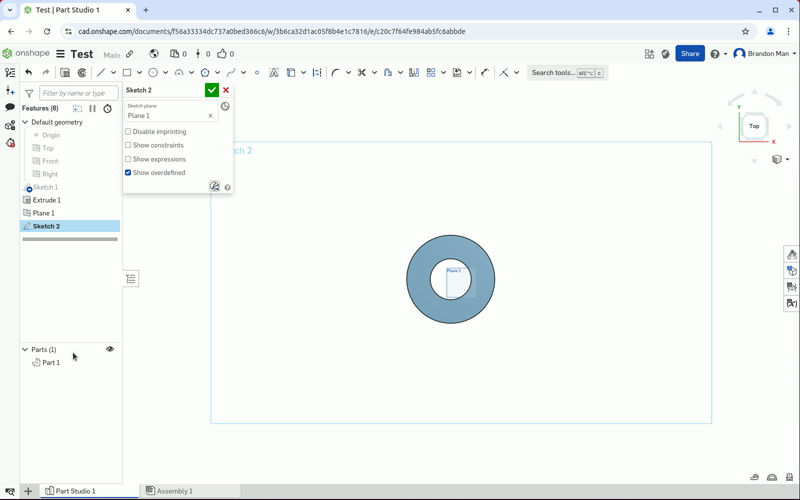
key(y)
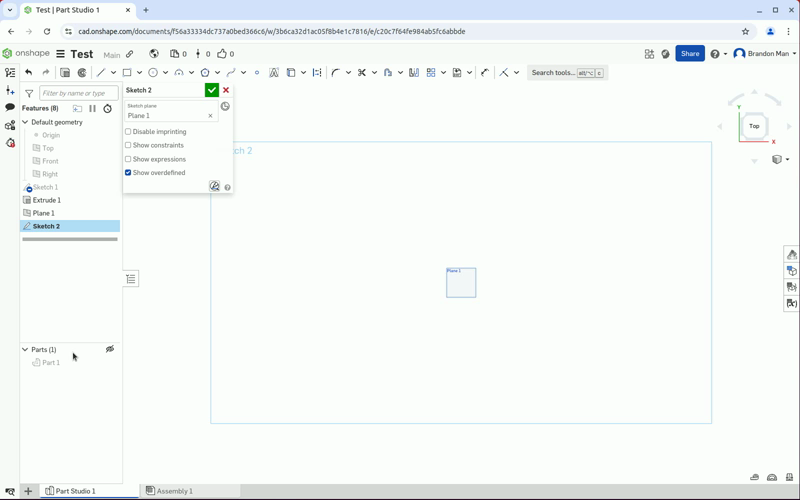
key(c)
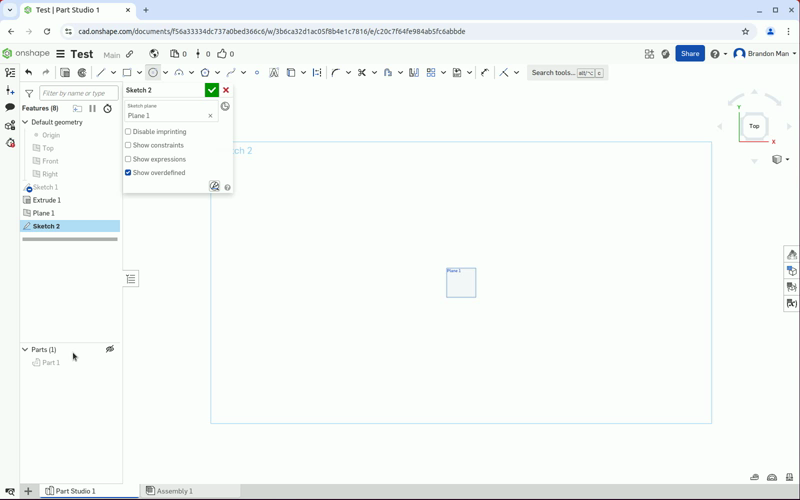
key_down(shift)
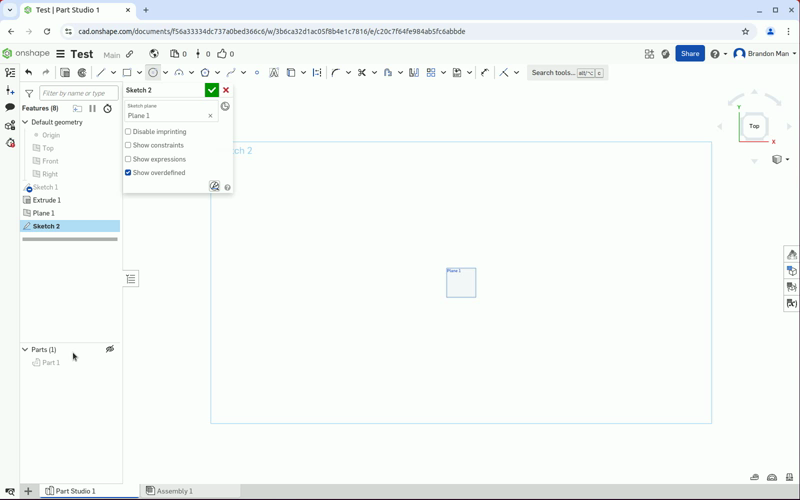
mouse_move(450, 279)
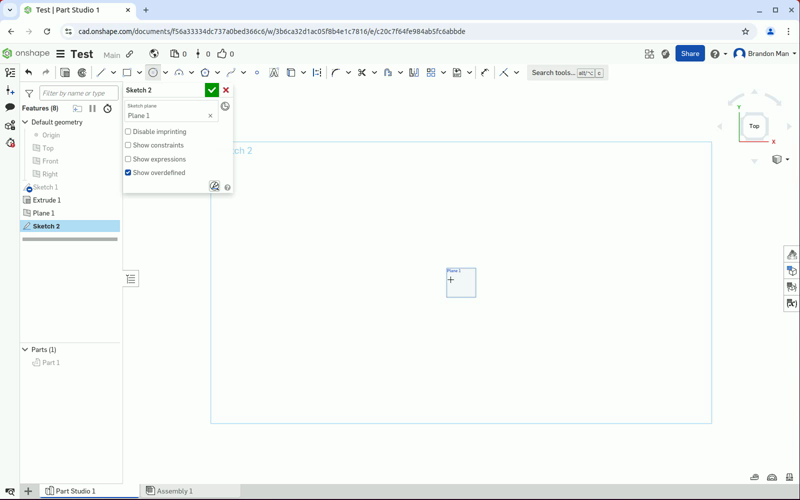
click(450, 279)
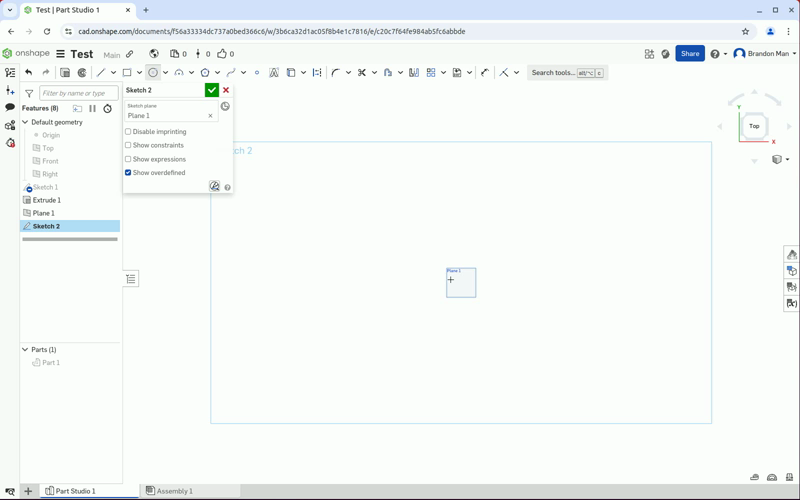
key_up(shift)
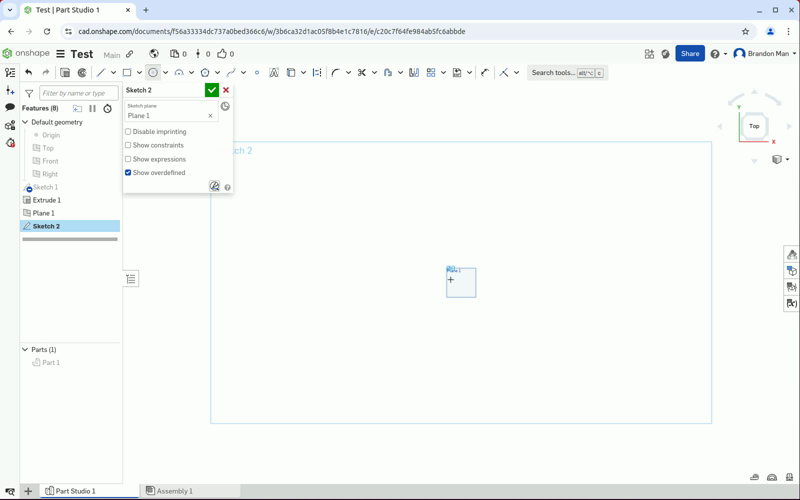
mouse_move(471, 279)
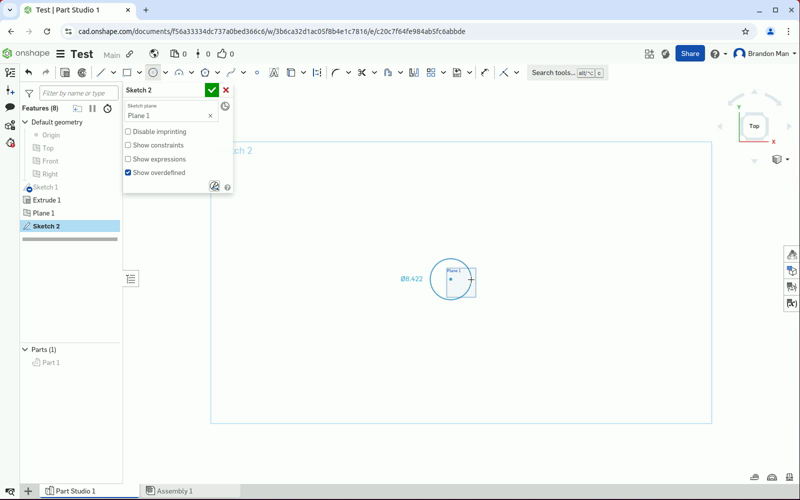
click(471, 279)
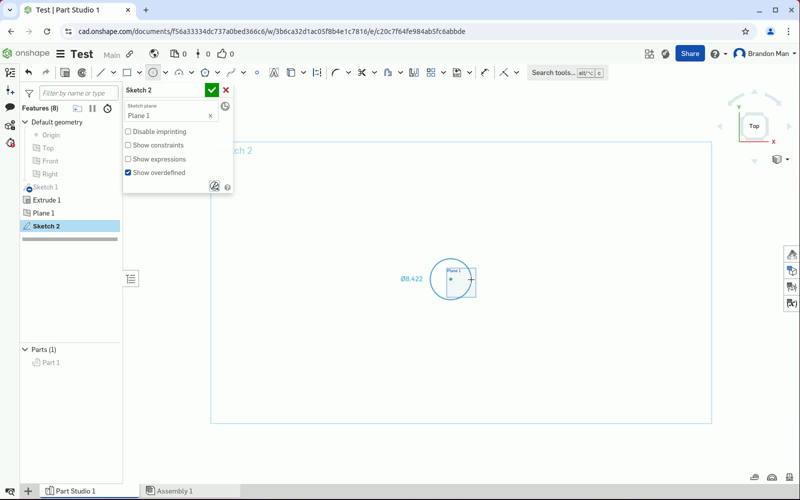
key(esc)
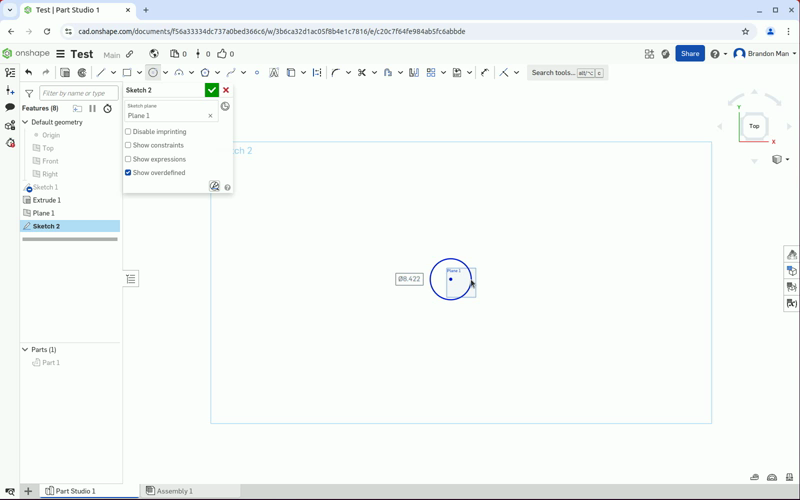
mouse_move(452, 280)
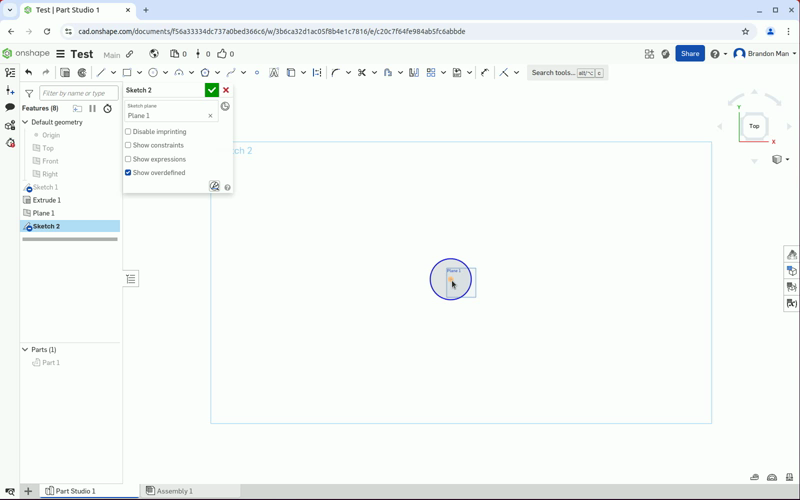
scroll(6)
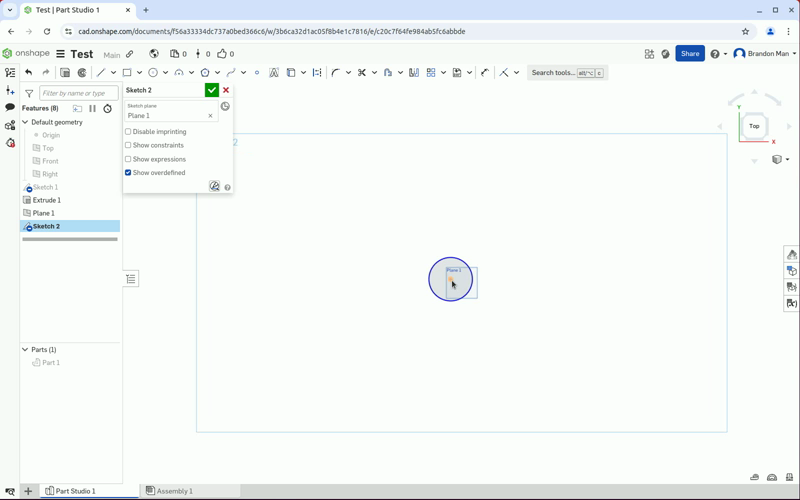
scroll(6)
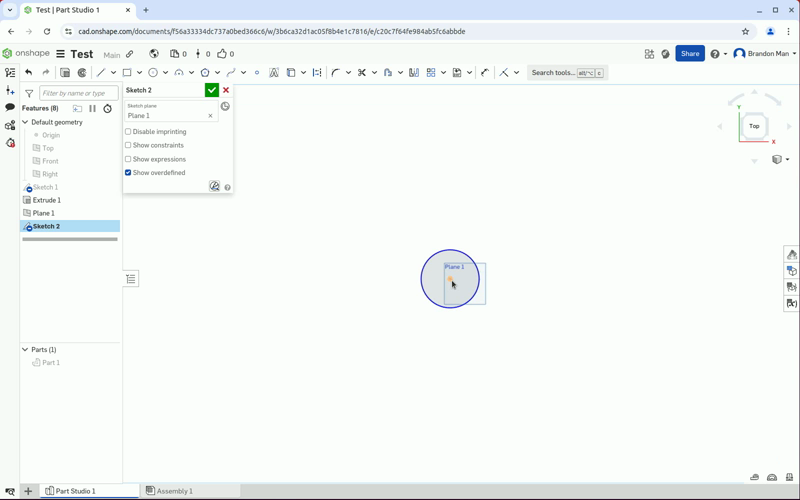
scroll(6)
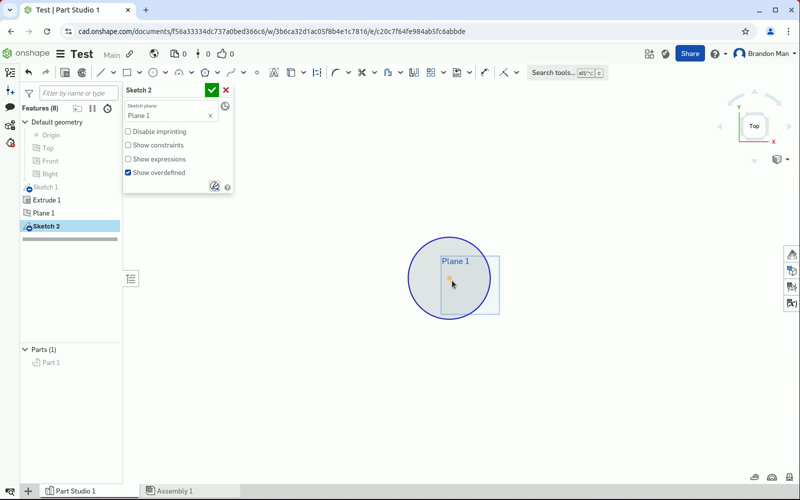
scroll(6)
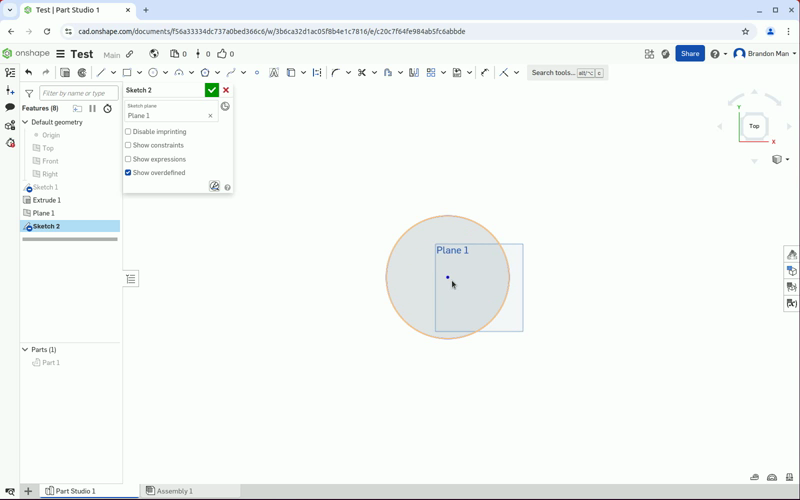
scroll(6)
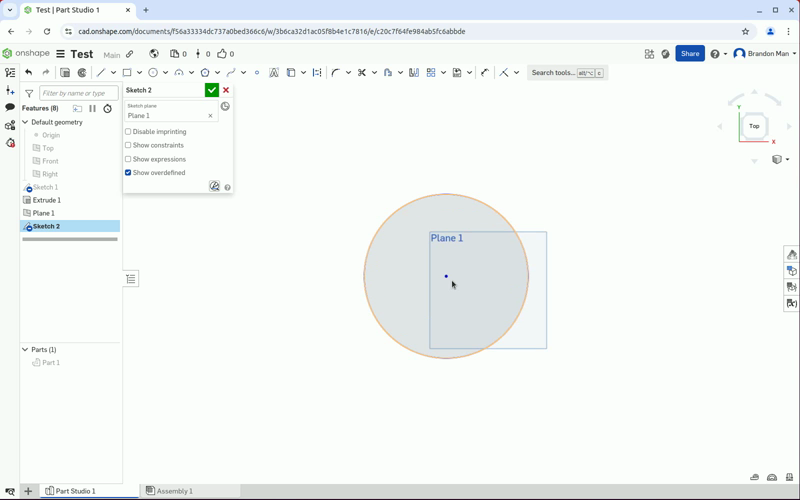
scroll(6)
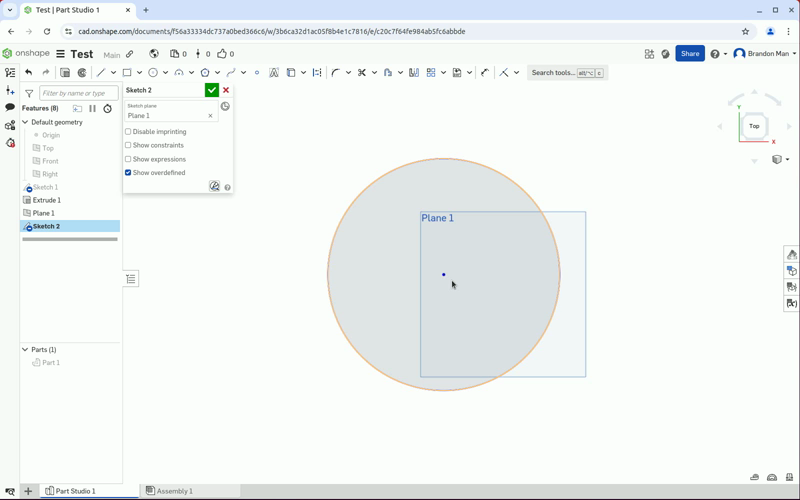
scroll(6)
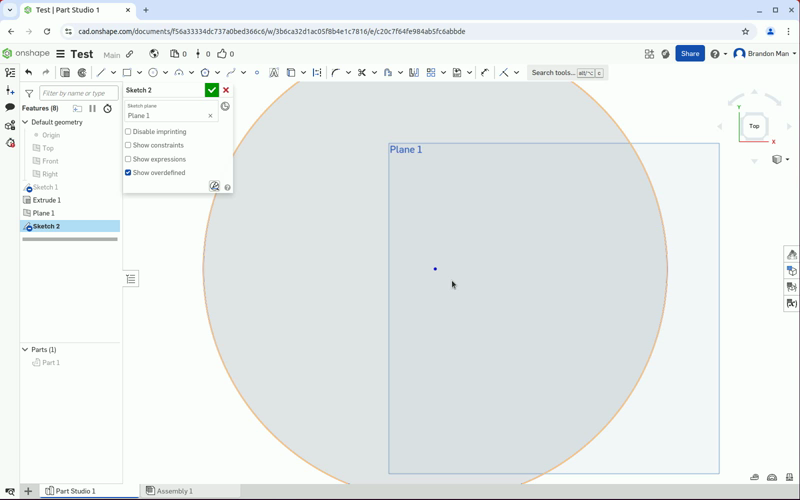
click(452, 280)
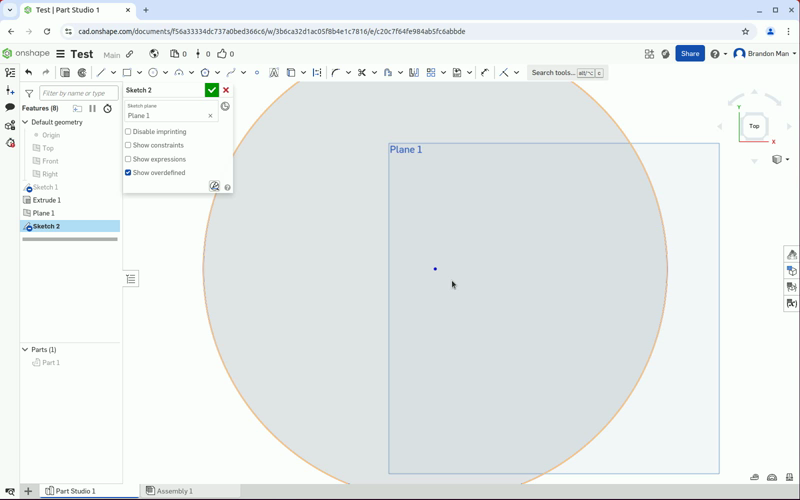
scroll(-6)
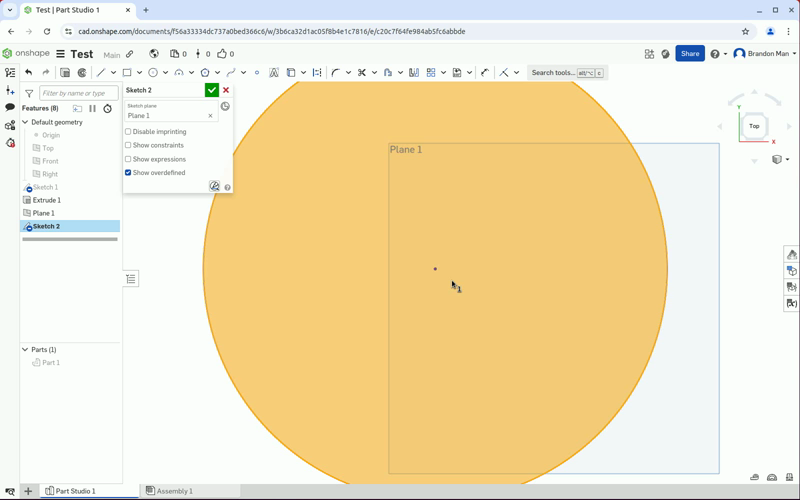
scroll(-6)
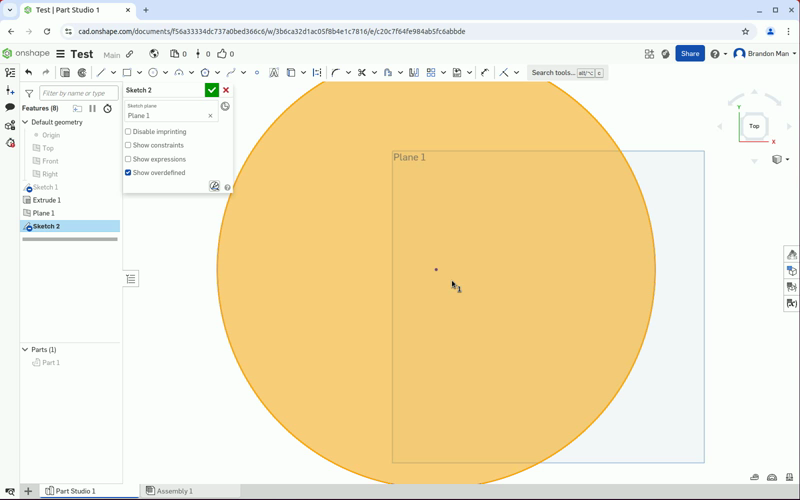
scroll(-6)
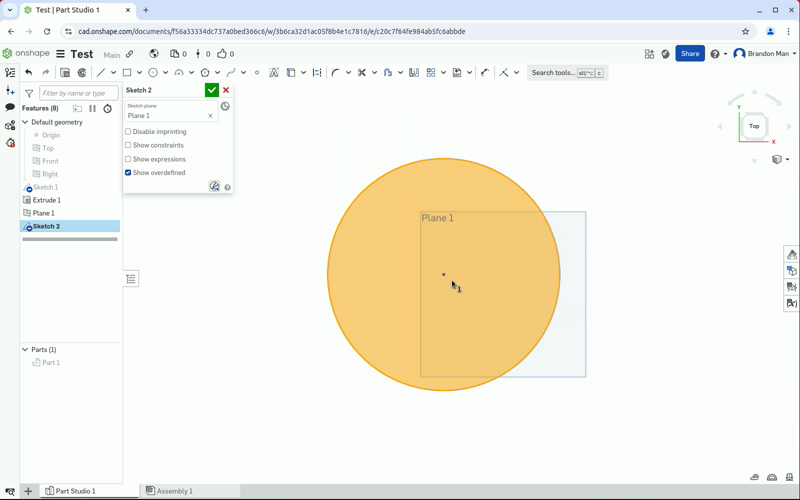
scroll(-6)
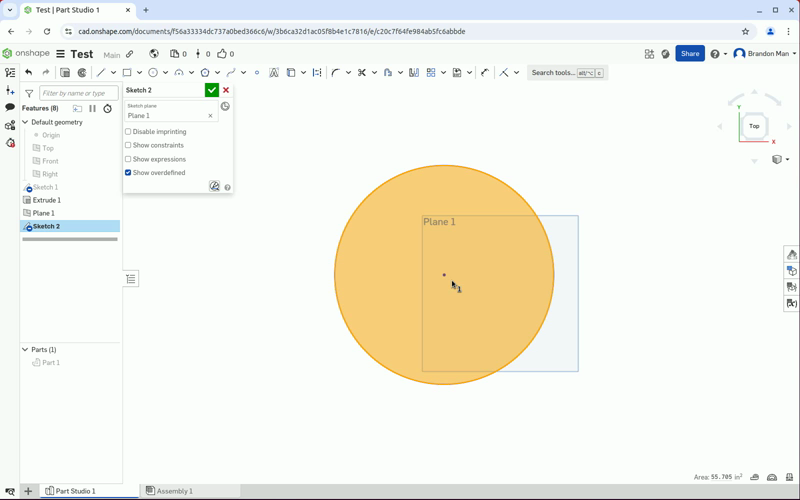
scroll(-6)
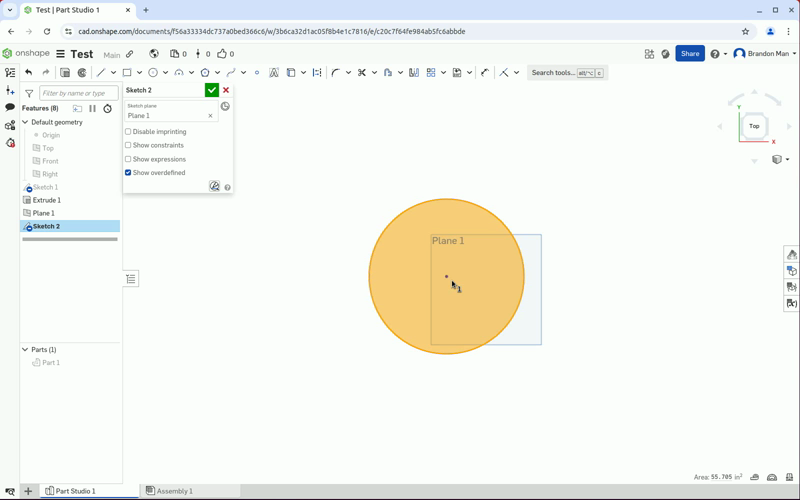
scroll(-6)
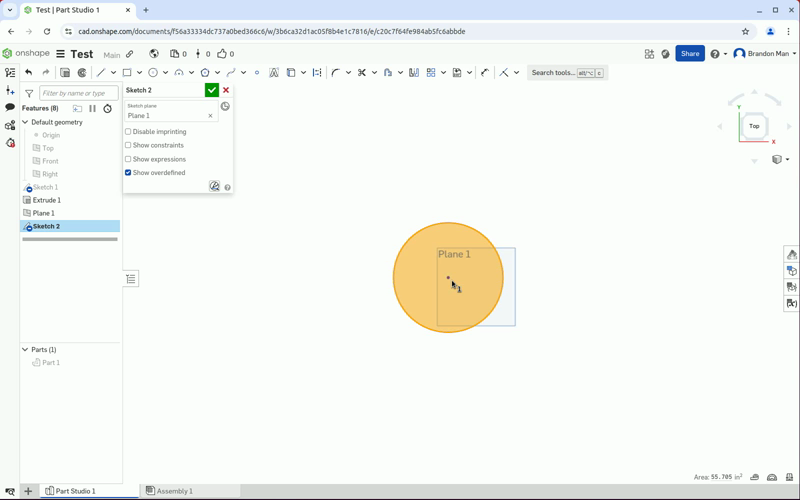
scroll(-6)
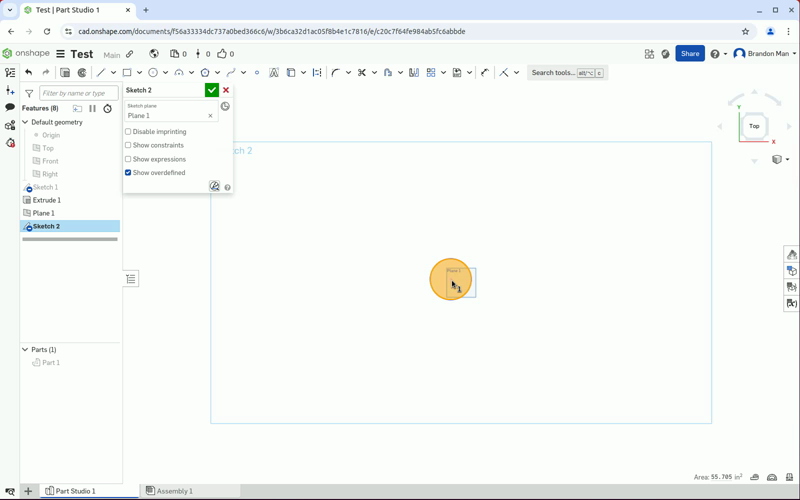
mouse_move(73, 352)
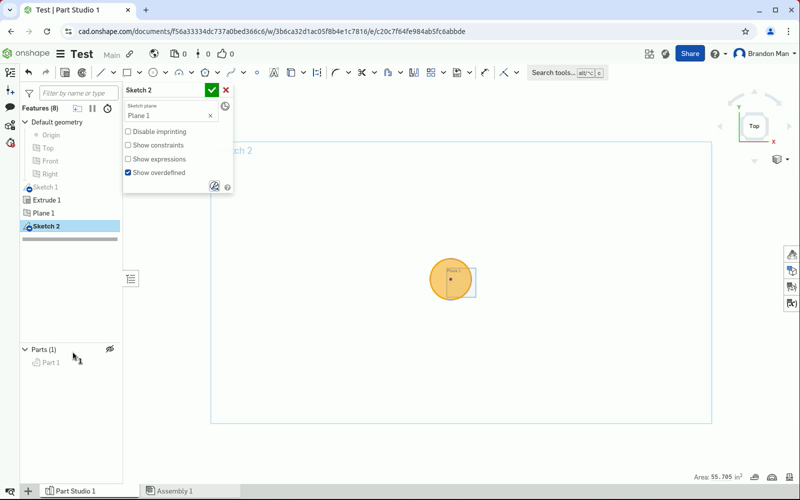
key(shift+y)
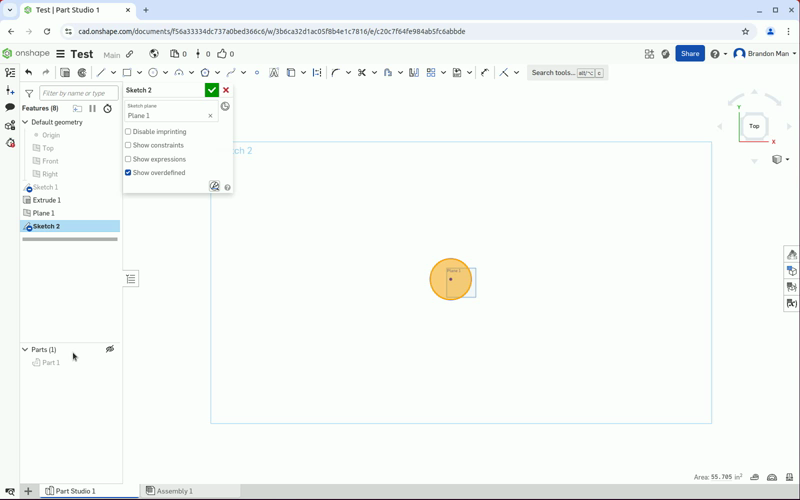
key(shift+e)
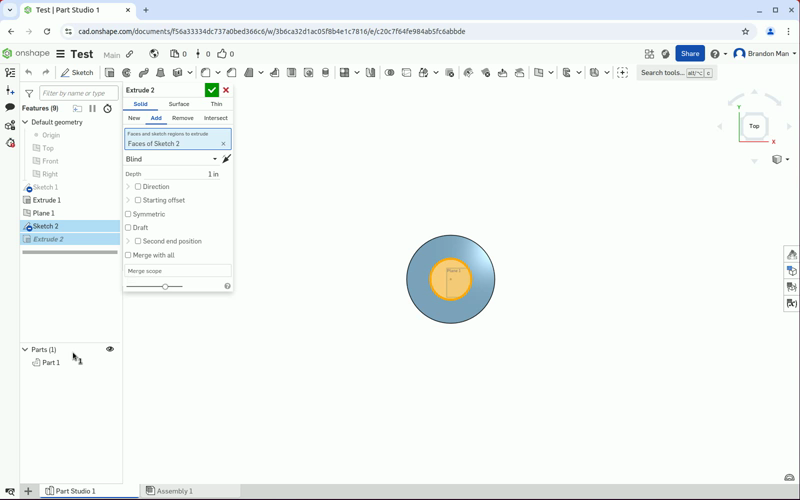
mouse_move(143, 106)
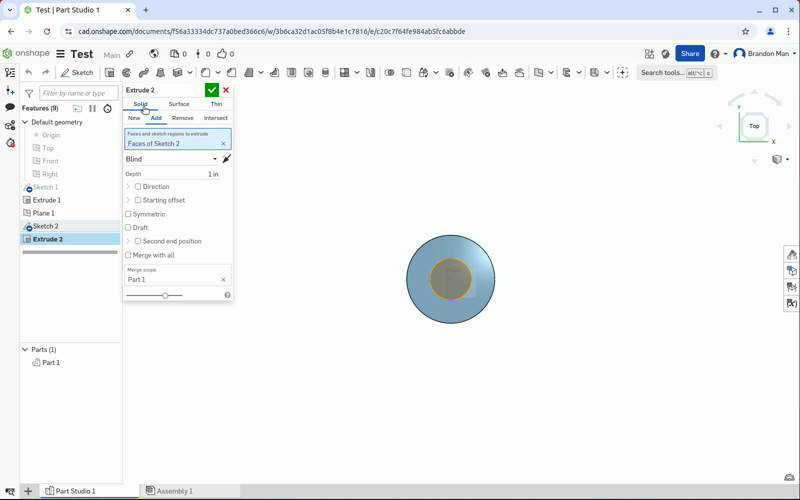
click(143, 106)
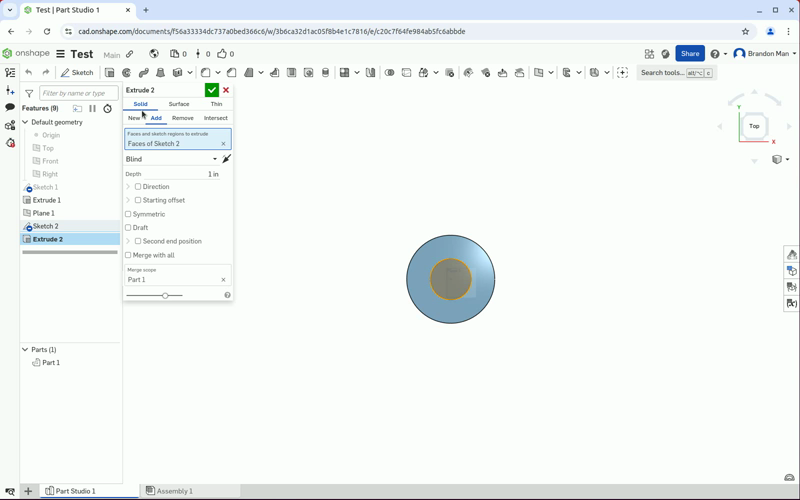
mouse_move(137, 120)
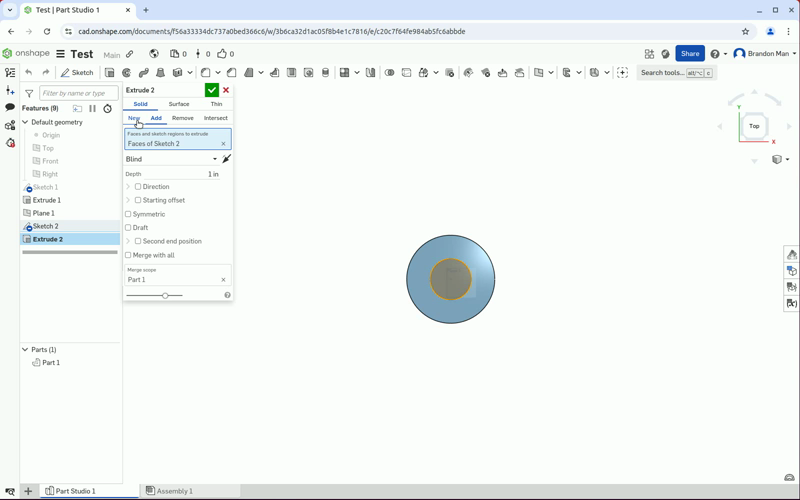
click(137, 120)
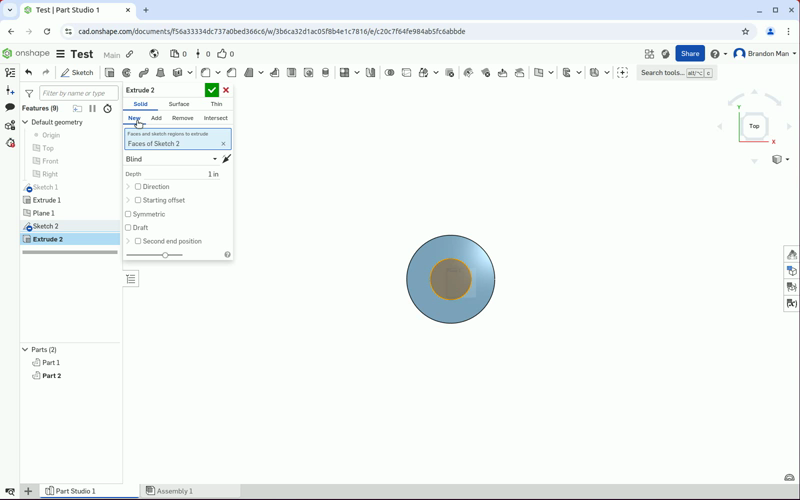
key(tab, 4)
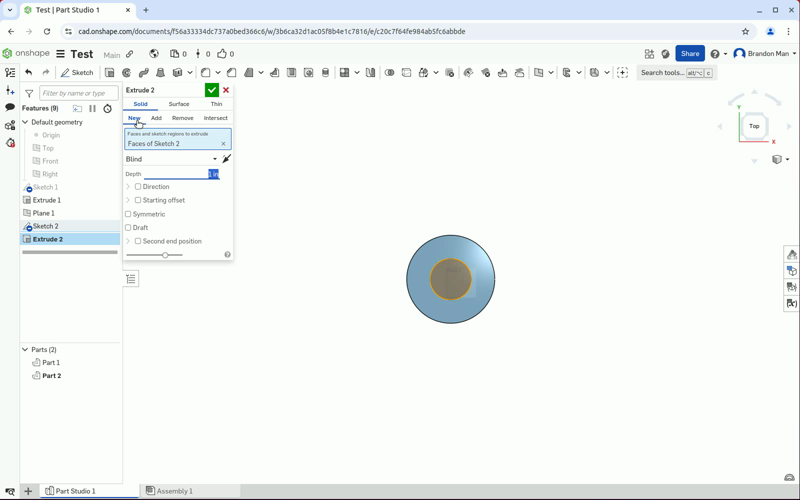
text(-0.963)
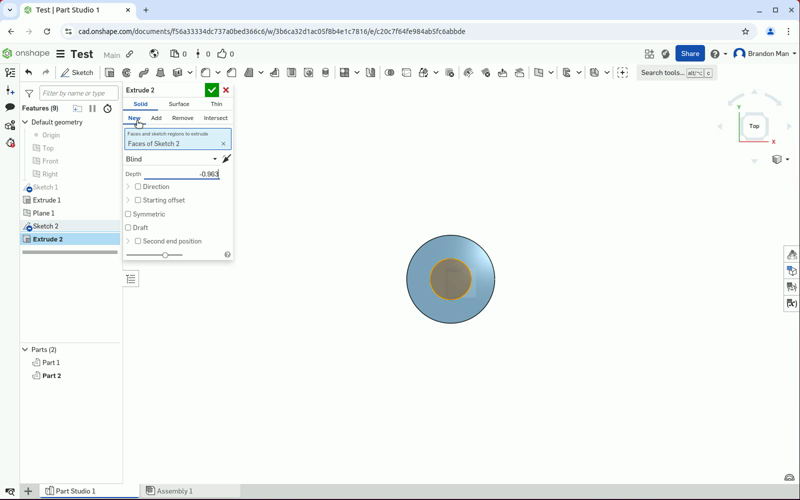
key(enter)
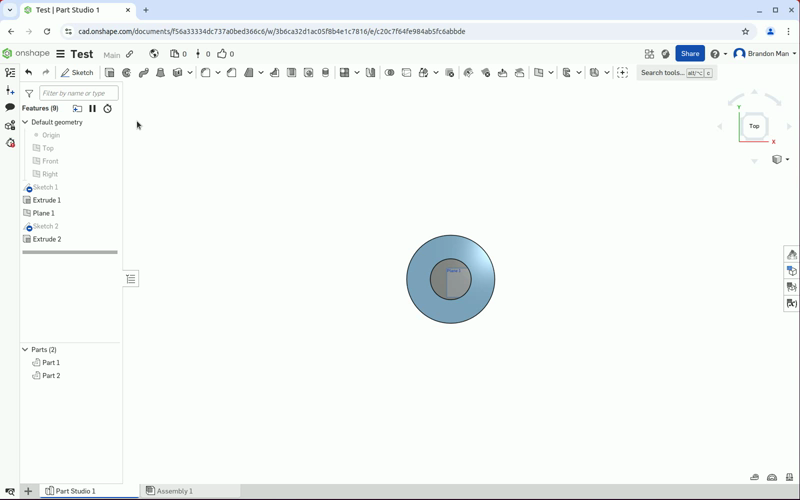
key(shift+h)
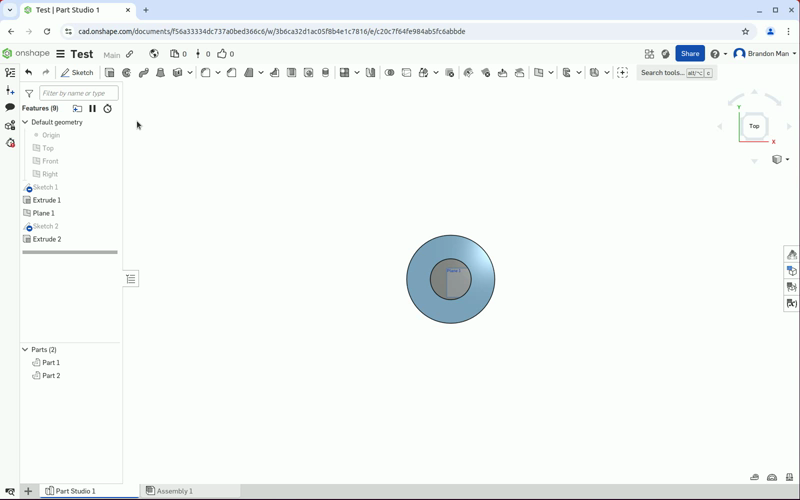
key(shift+h)
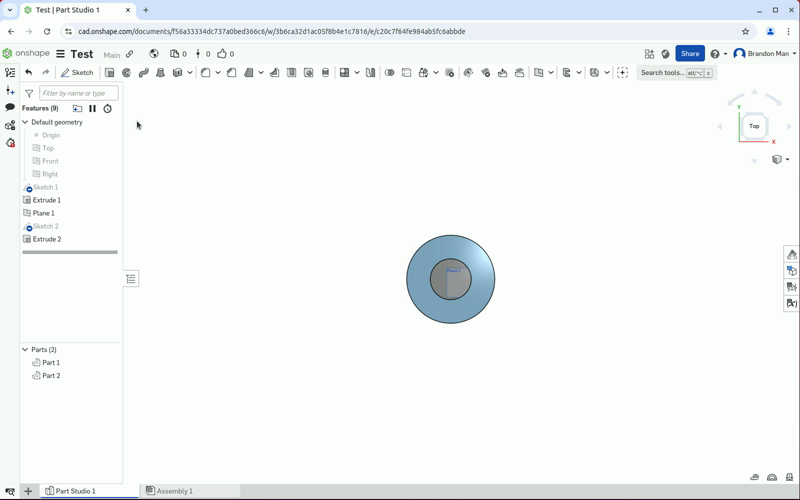
mouse_move(73, 189)
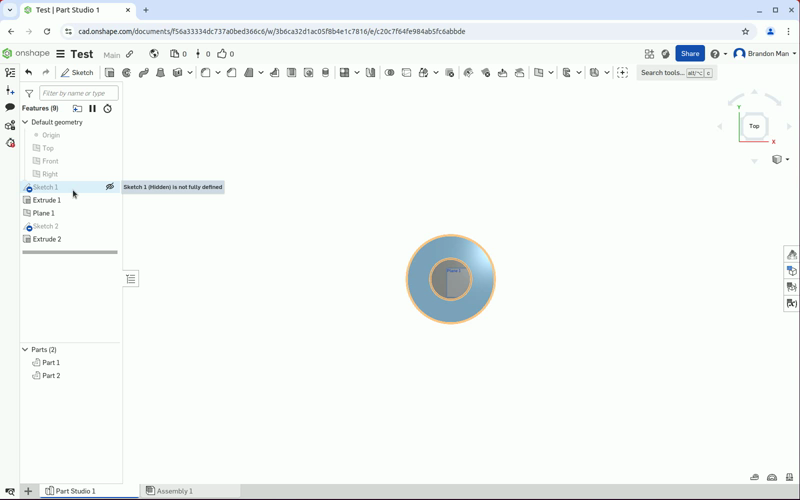
click(73, 189)
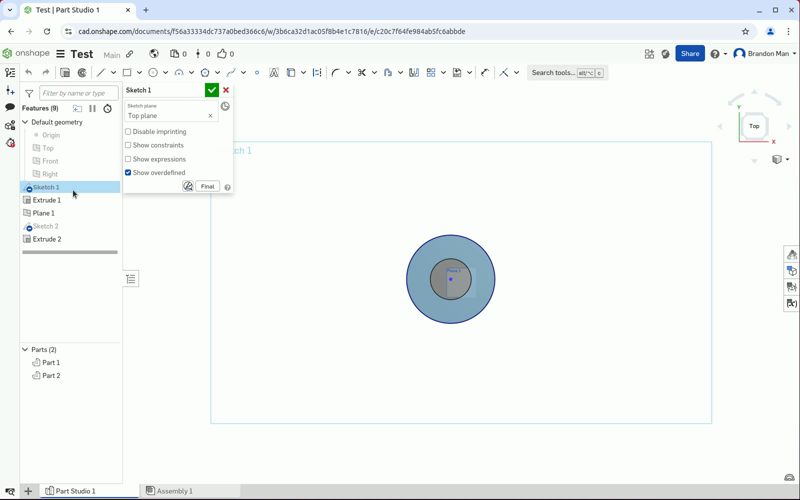
mouse_move(229, 92)
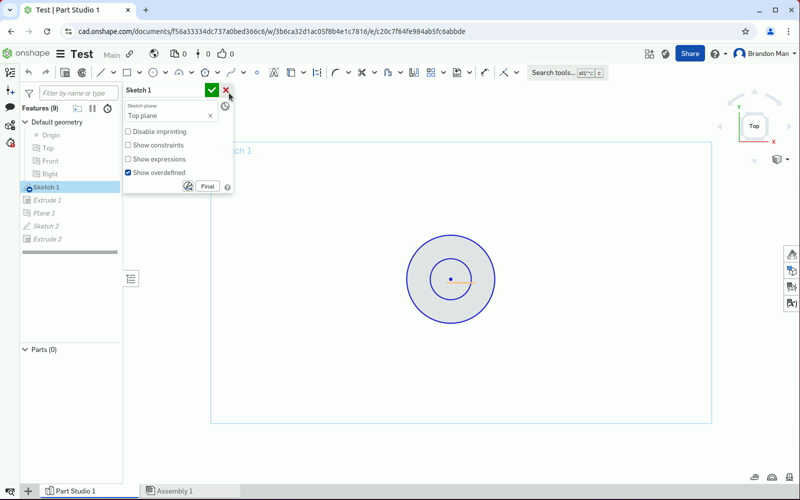
click(229, 92)
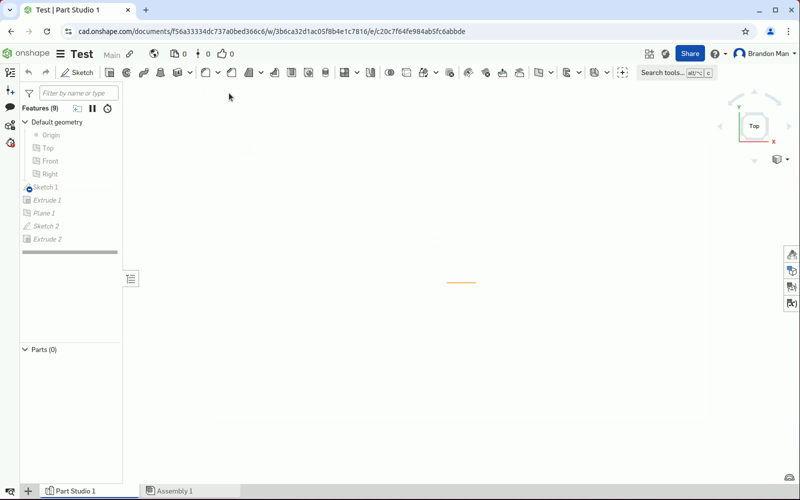
key(shift+s)
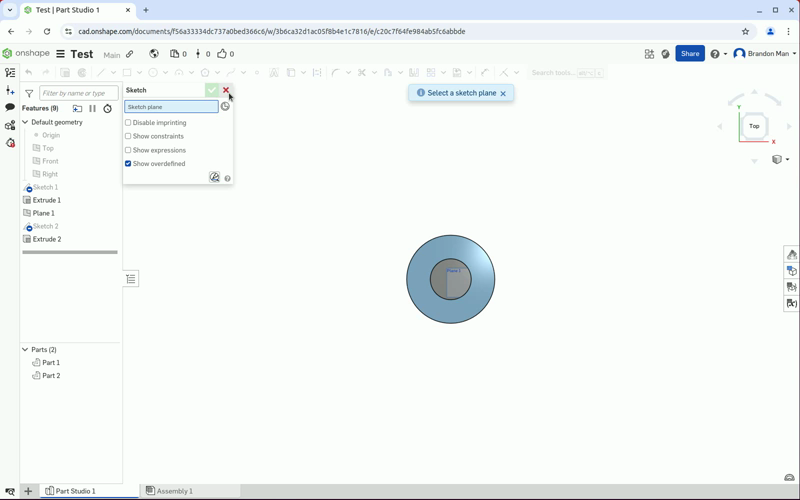
mouse_move(73, 215)
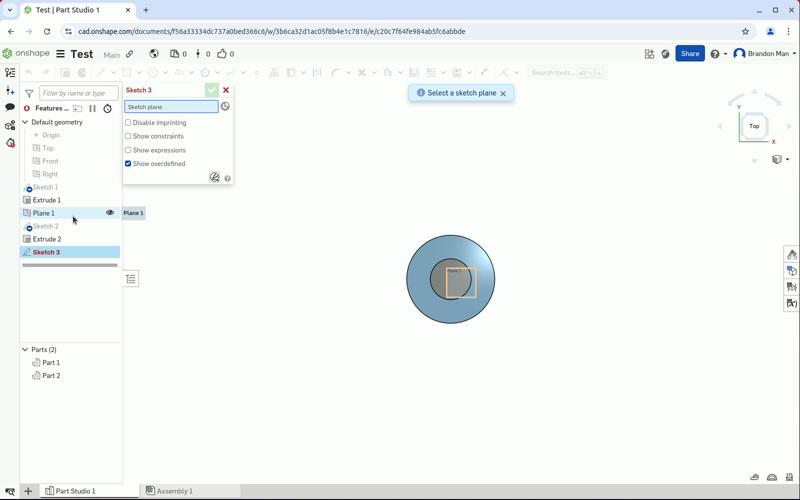
click(73, 215)
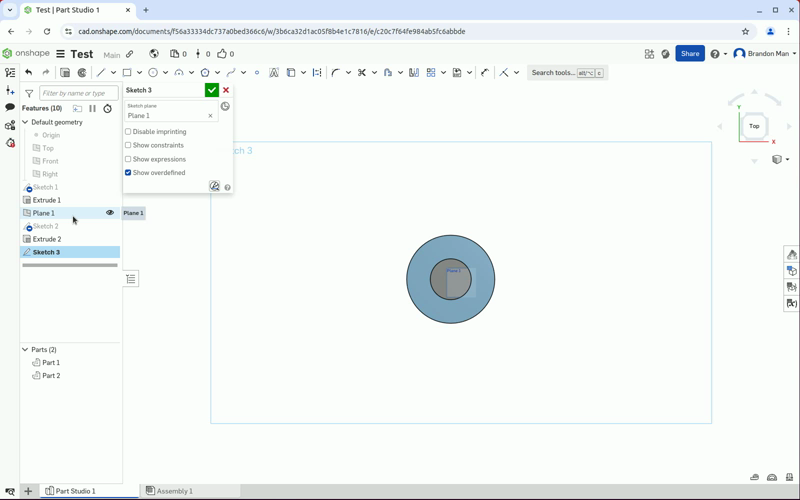
mouse_move(73, 352)
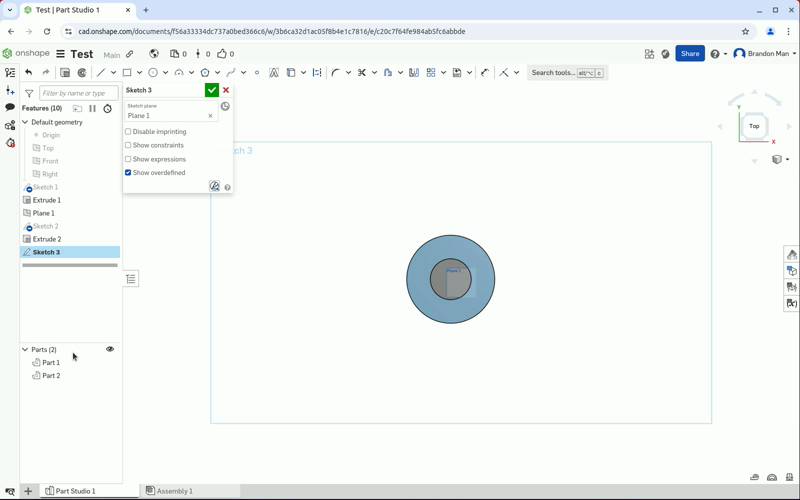
key(y)
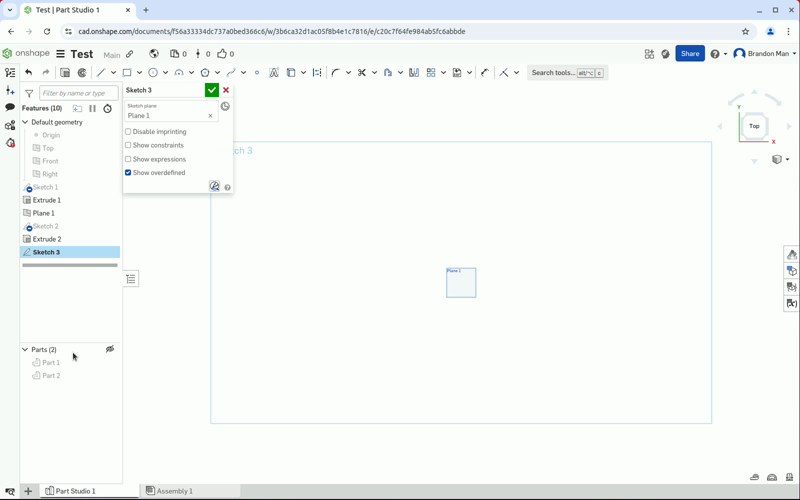
key(c)
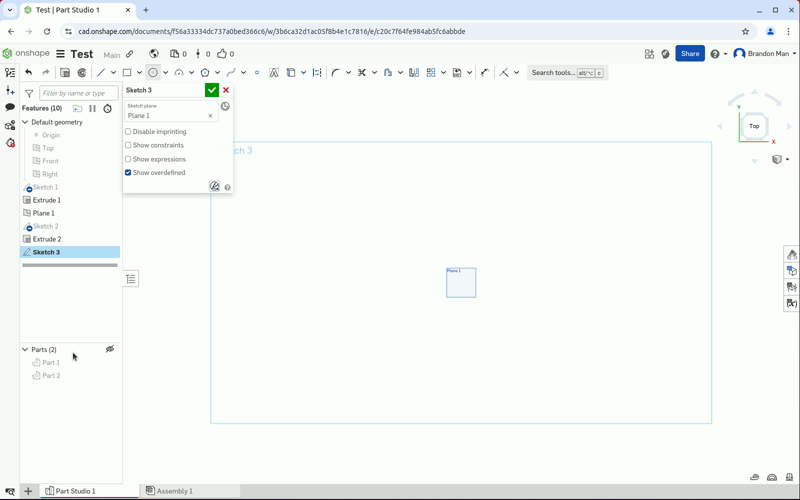
key_down(shift)
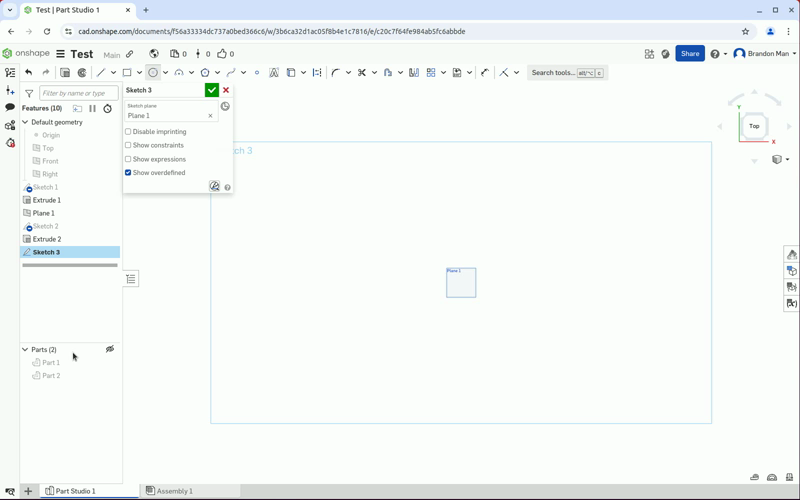
mouse_move(450, 279)
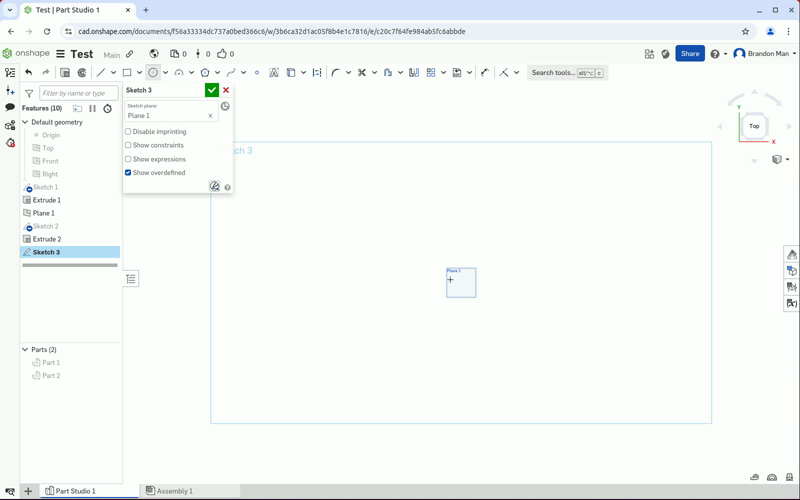
click(450, 279)
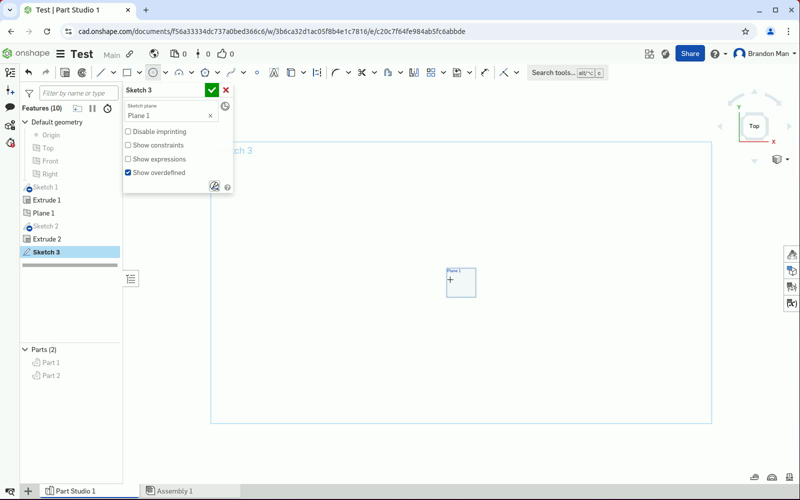
key_up(shift)
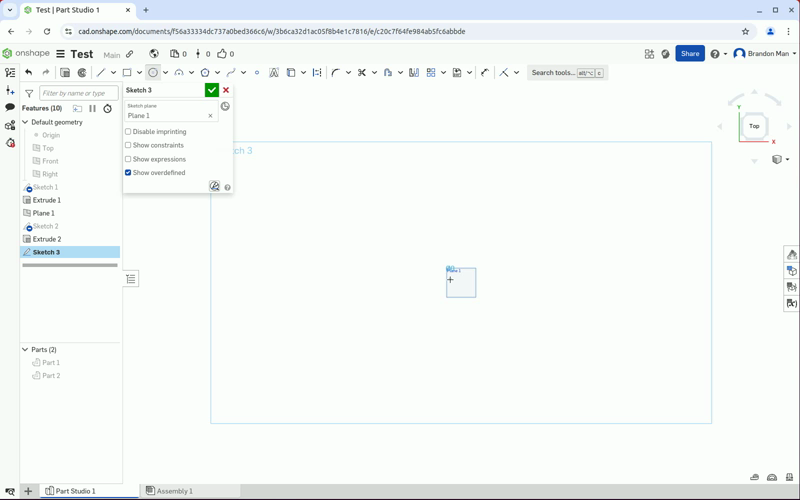
mouse_move(462, 279)
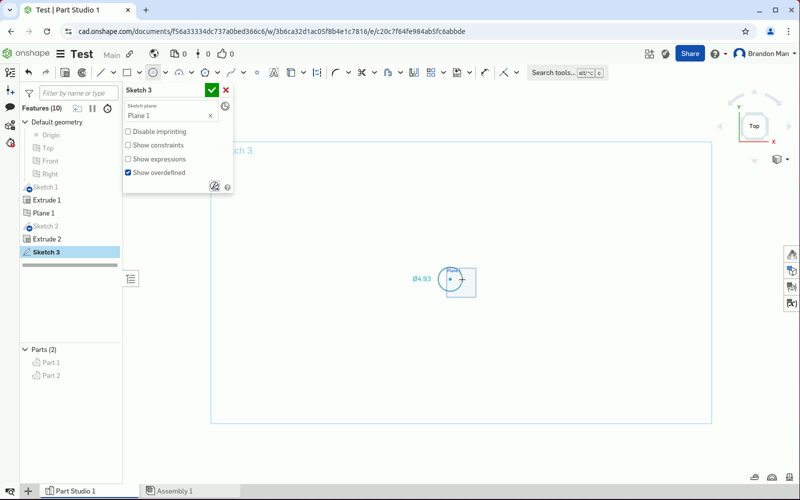
click(462, 279)
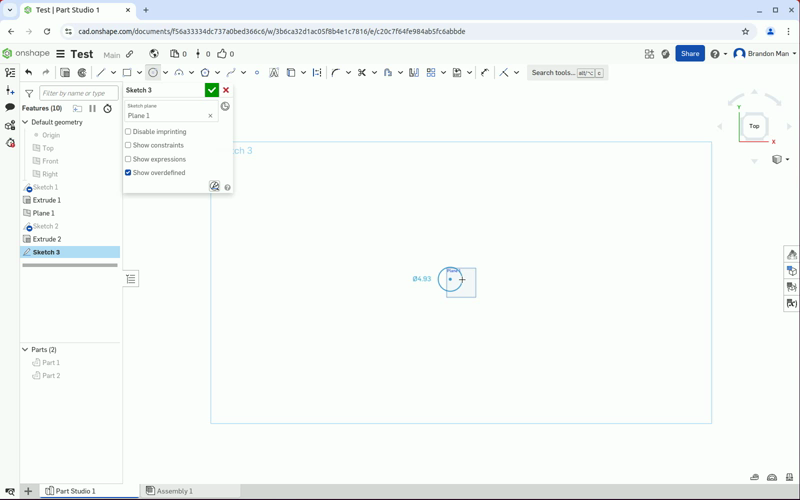
key(esc)
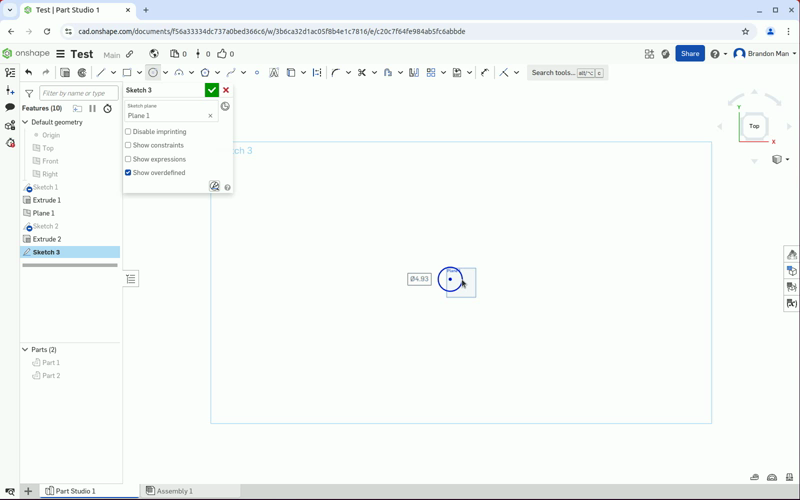
key(c)
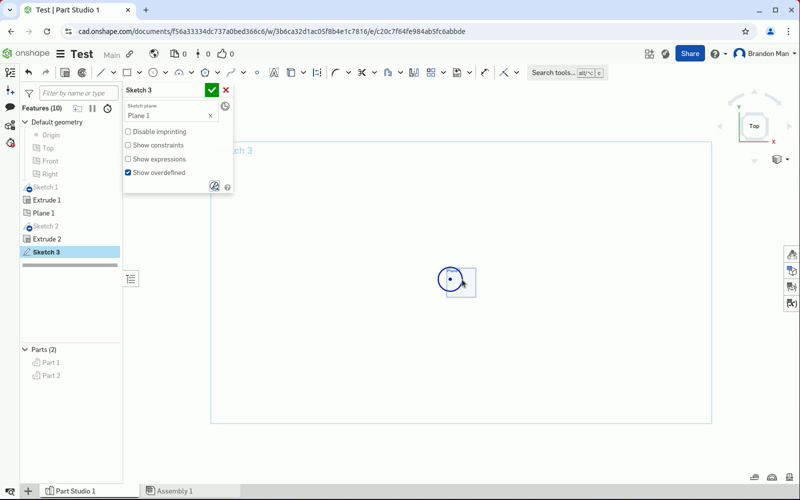
key_down(shift)
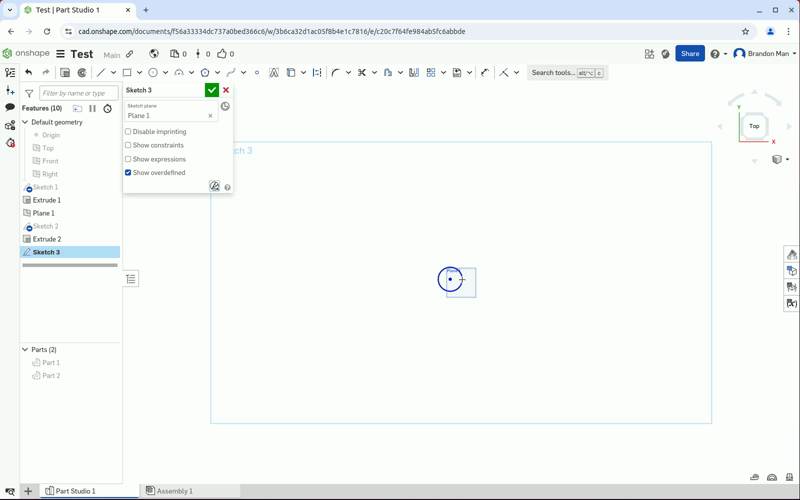
mouse_move(450, 279)
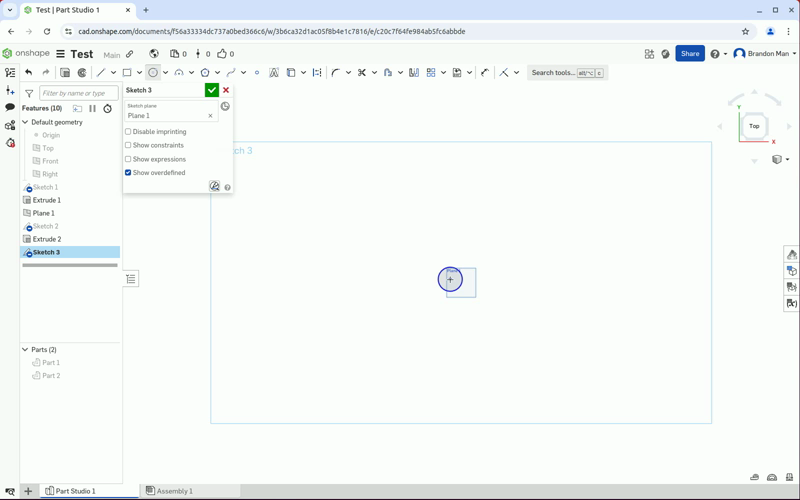
click(450, 279)
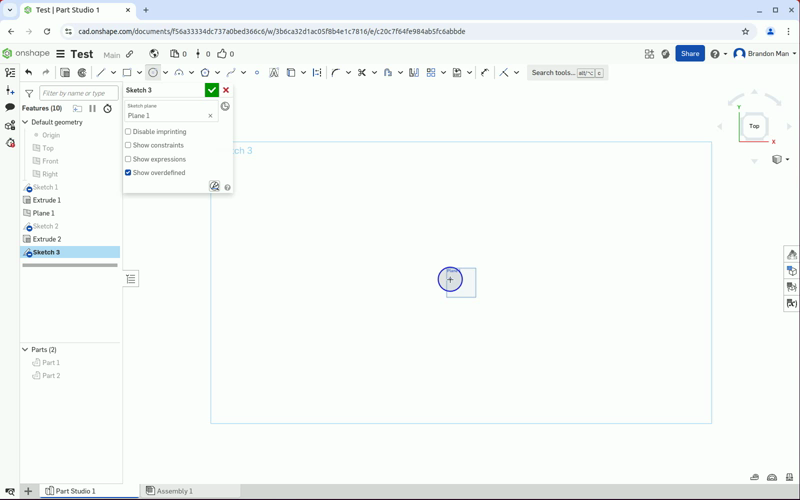
key_up(shift)
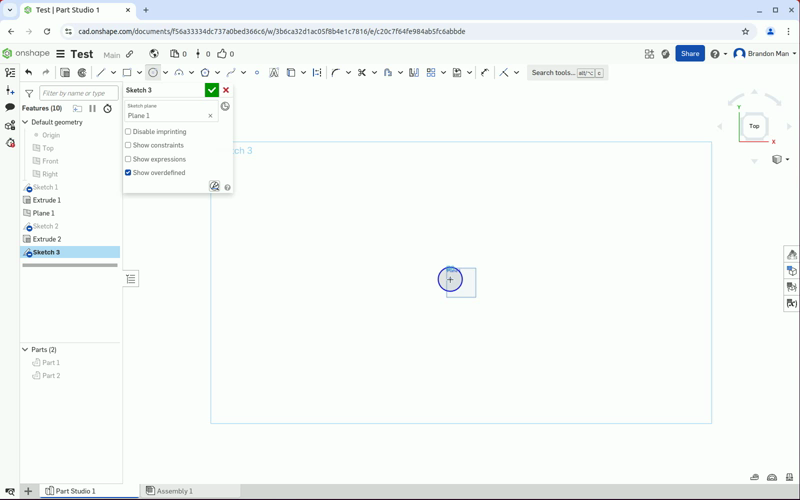
mouse_move(454, 279)
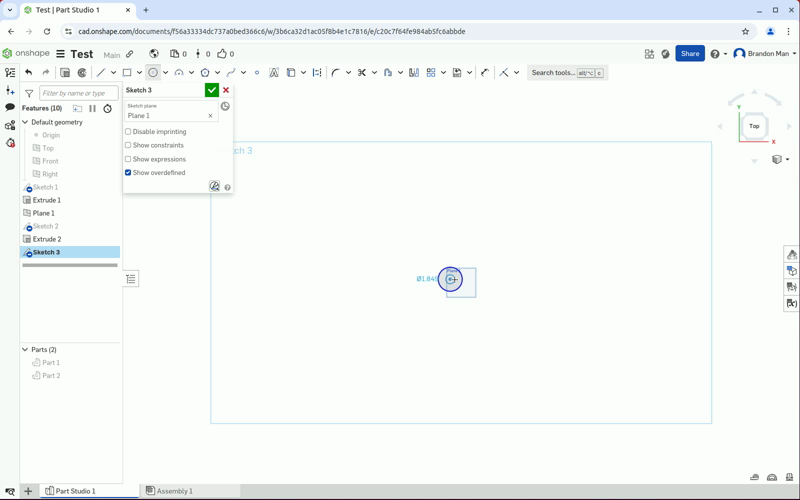
click(454, 279)
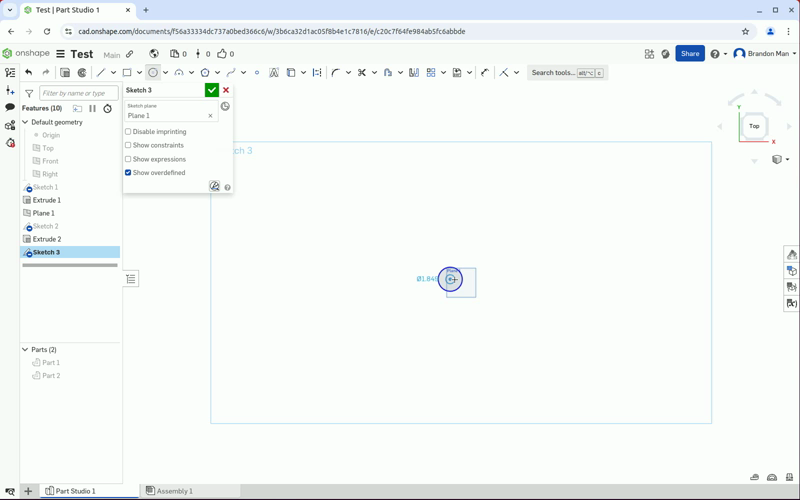
key(esc)
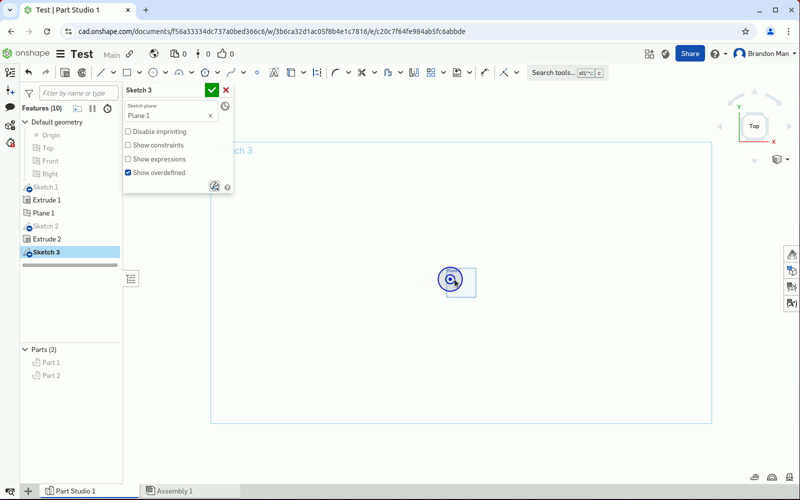
mouse_move(445, 276)
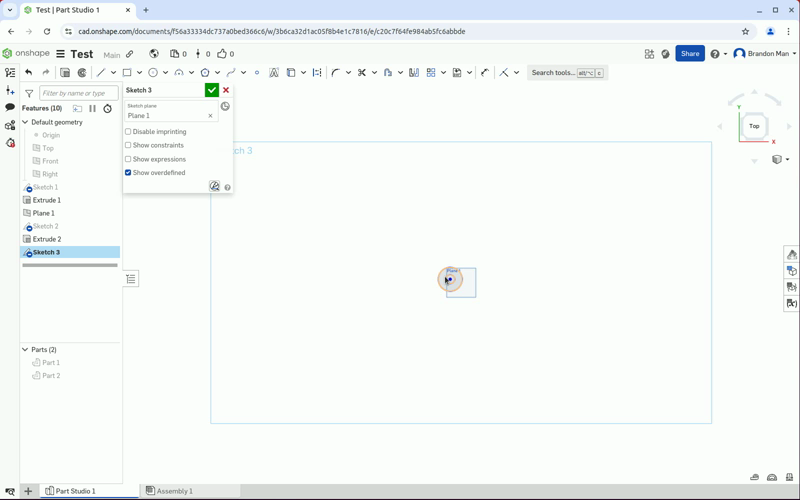
scroll(6)
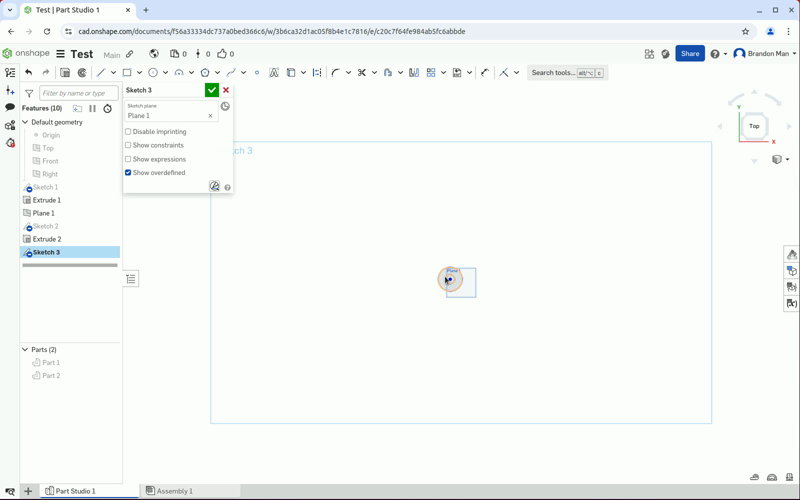
scroll(6)
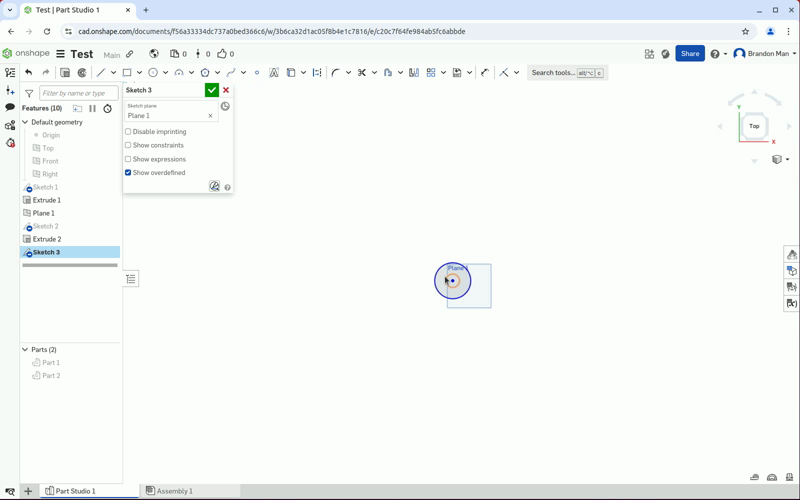
scroll(6)
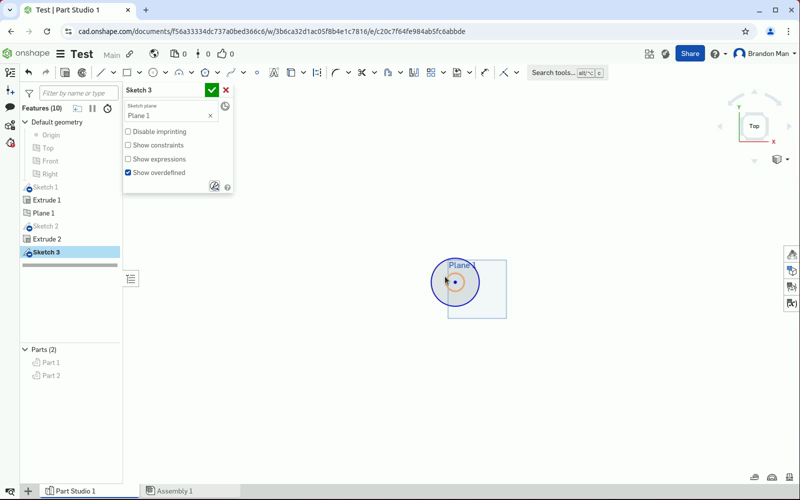
scroll(6)
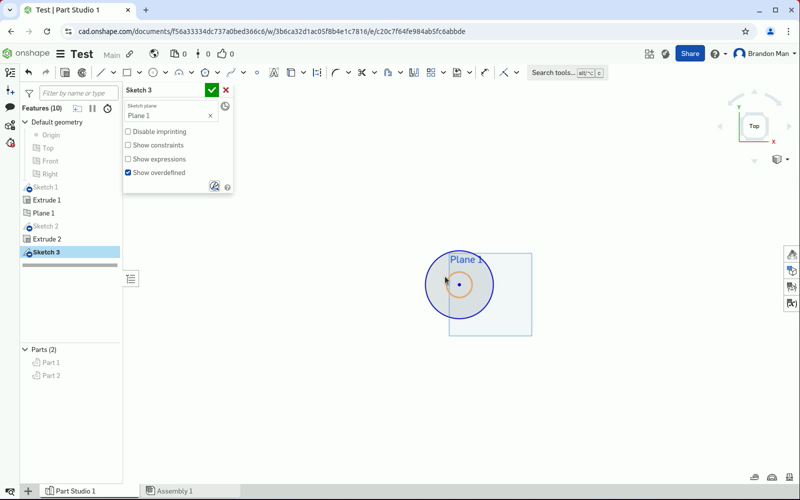
scroll(6)
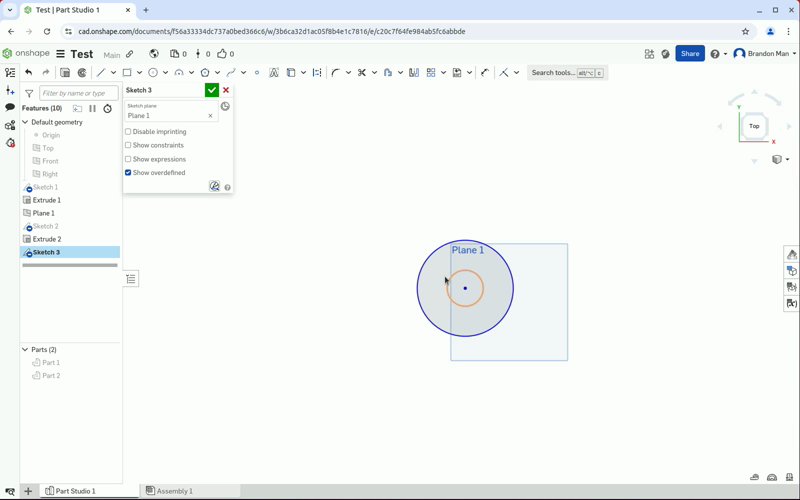
scroll(6)
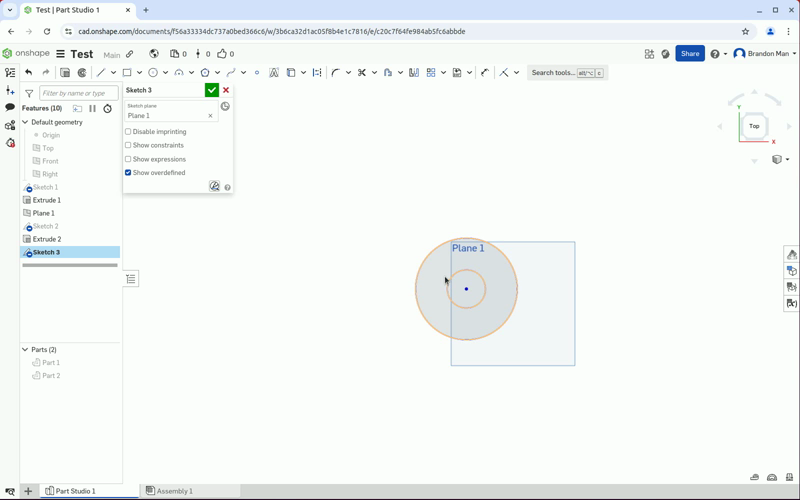
scroll(6)
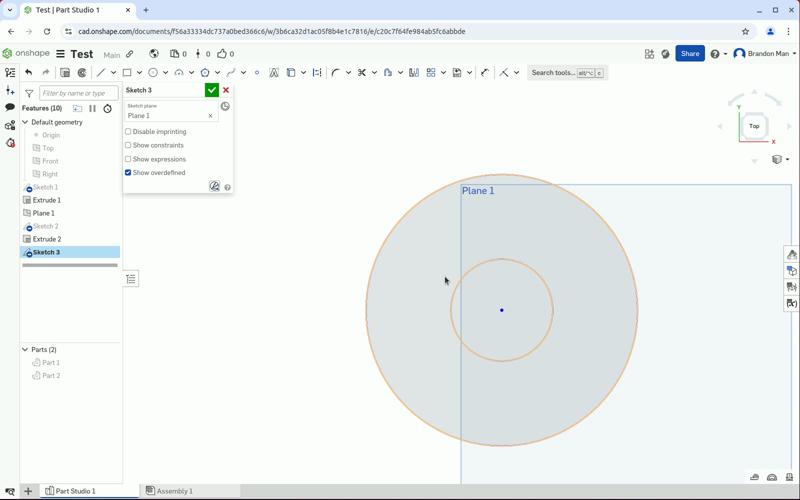
click(445, 276)
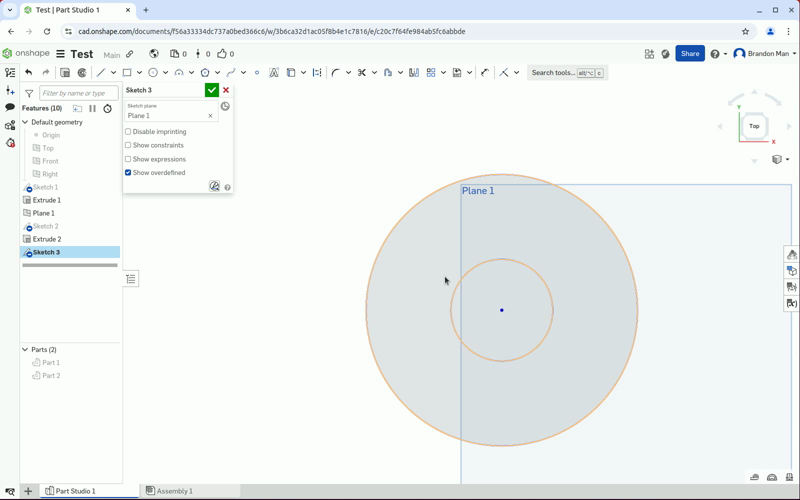
scroll(-6)
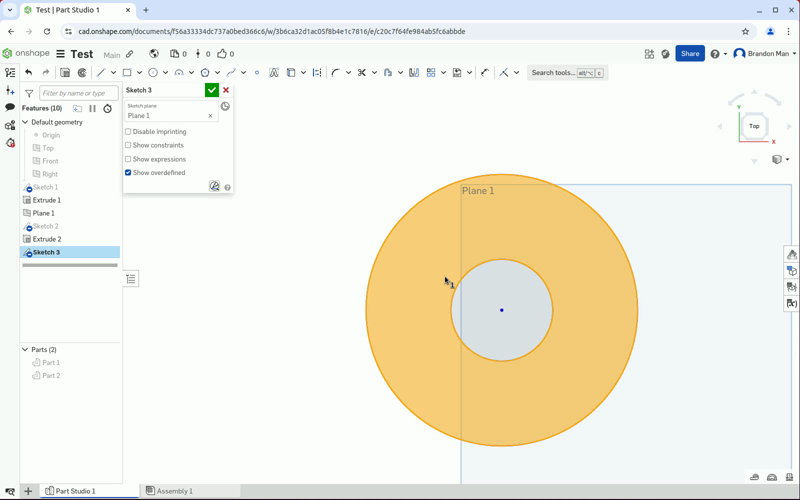
scroll(-6)
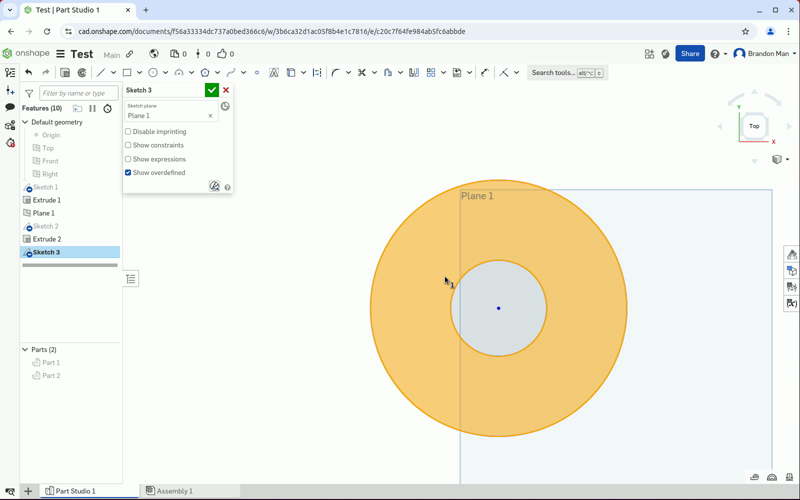
scroll(-6)
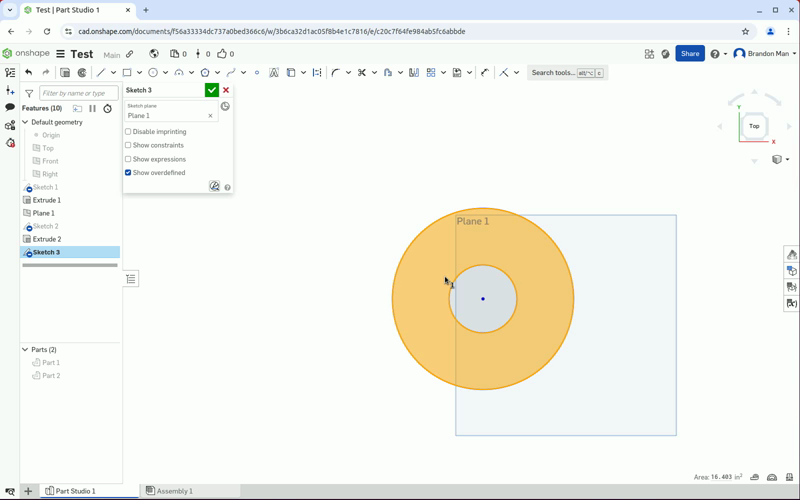
scroll(-6)
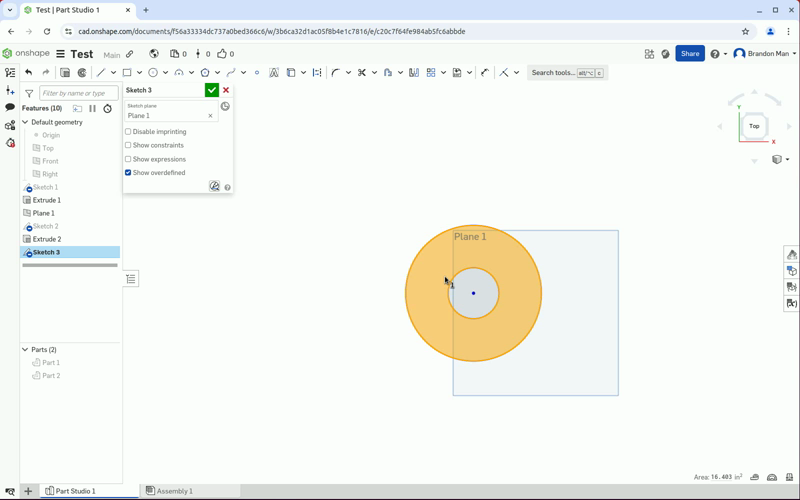
scroll(-6)
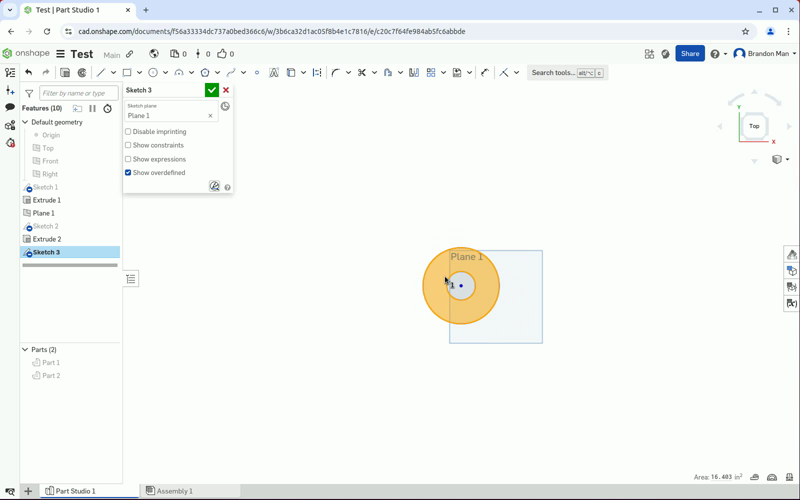
scroll(-6)
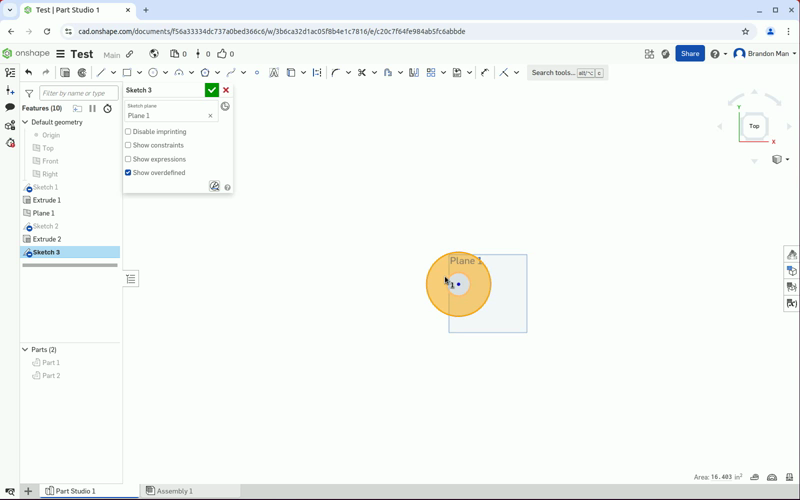
scroll(-6)
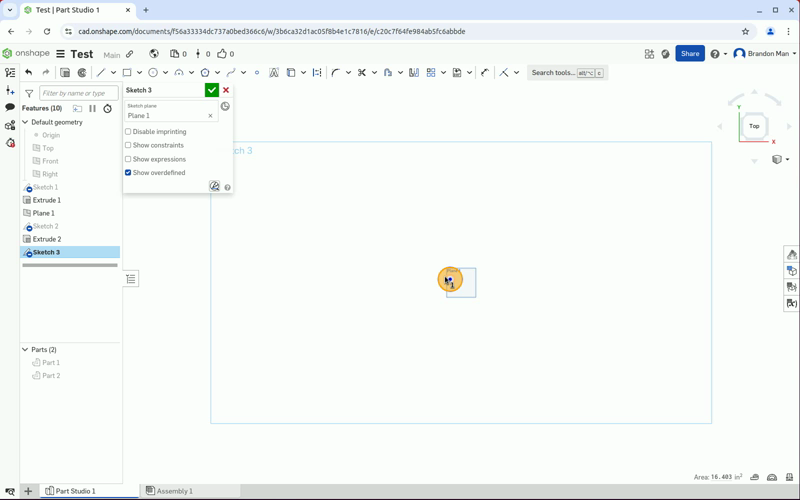
mouse_move(73, 352)
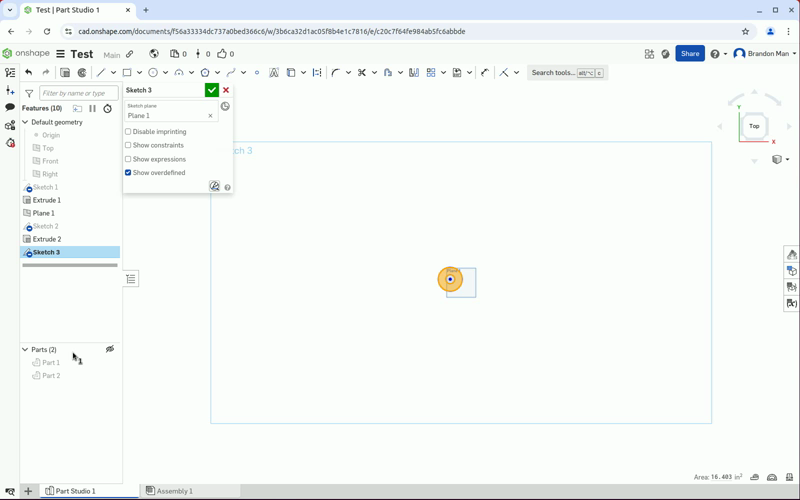
key(shift+y)
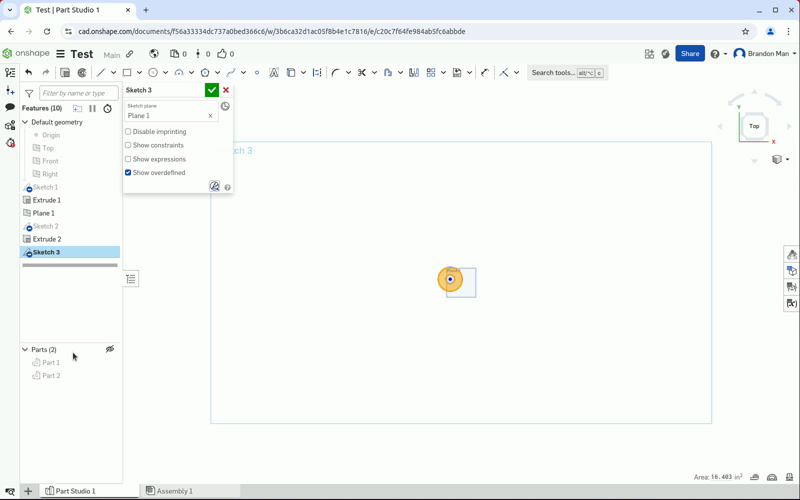
key(shift+e)
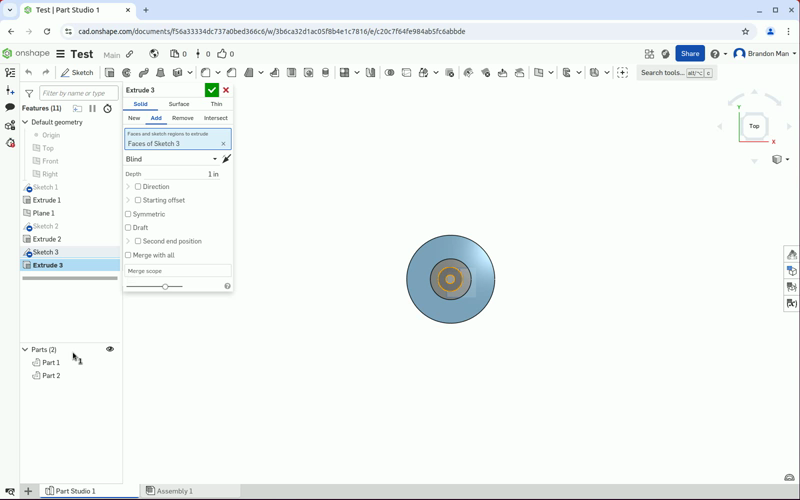
mouse_move(143, 106)
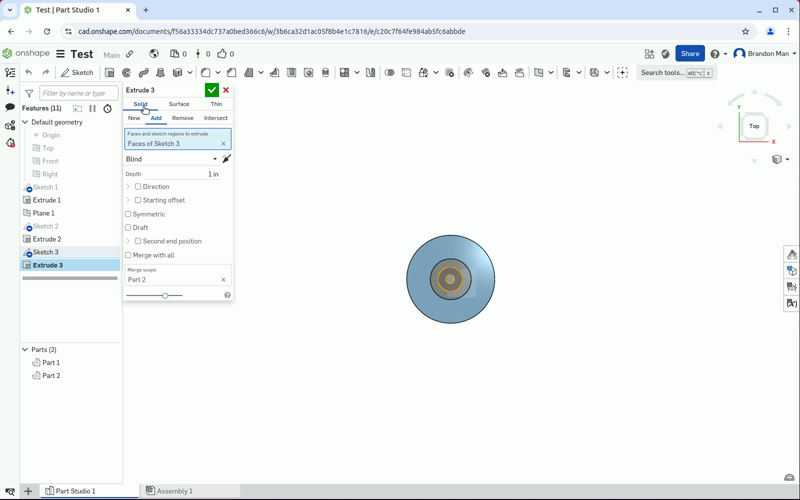
click(143, 106)
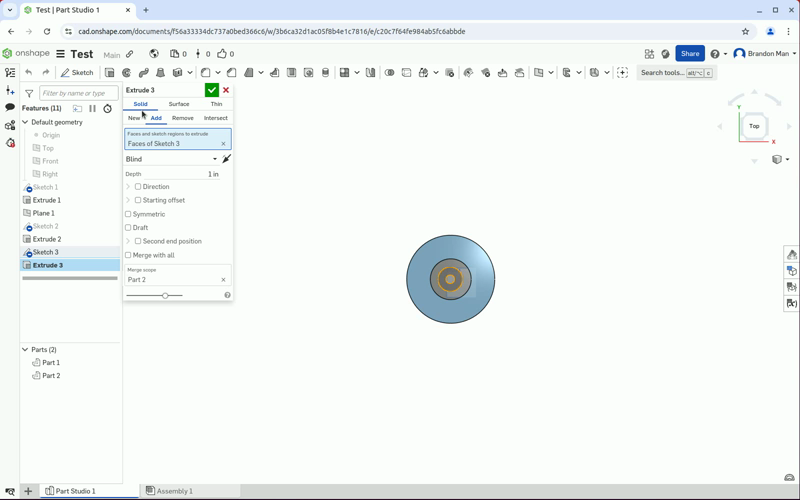
mouse_move(137, 120)
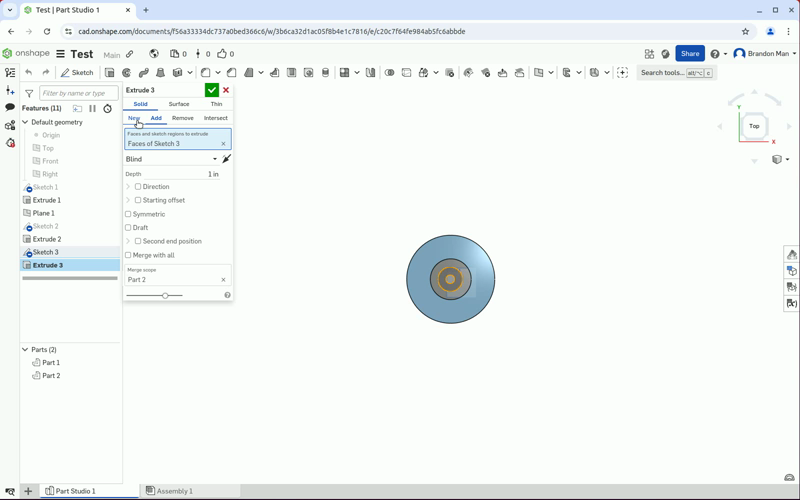
click(137, 120)
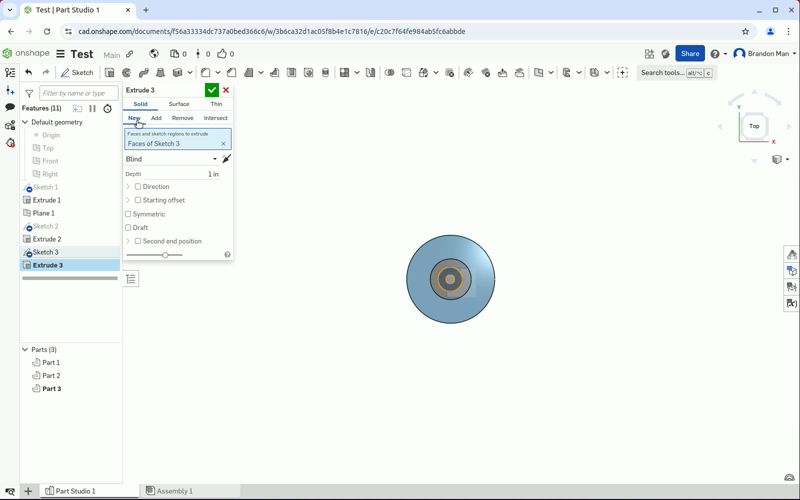
key(tab, 4)
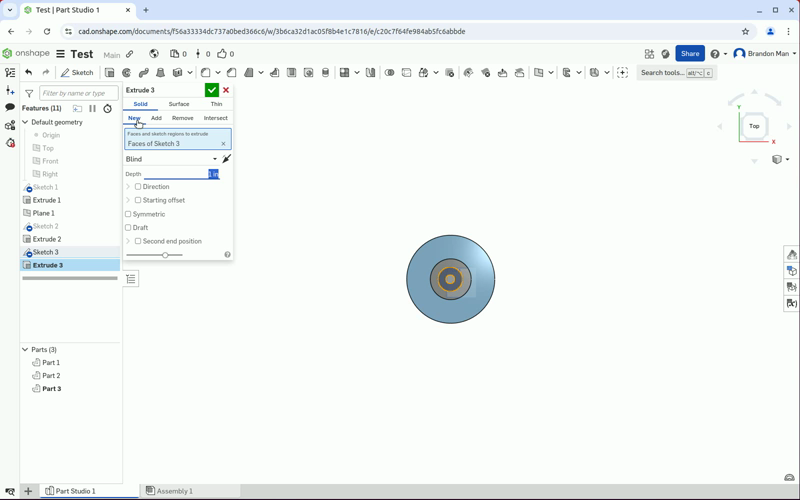
text(14.202)
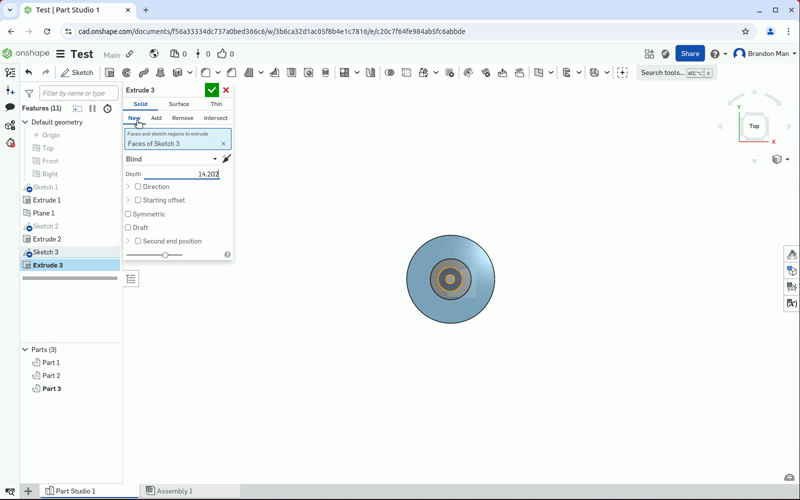
key(enter)
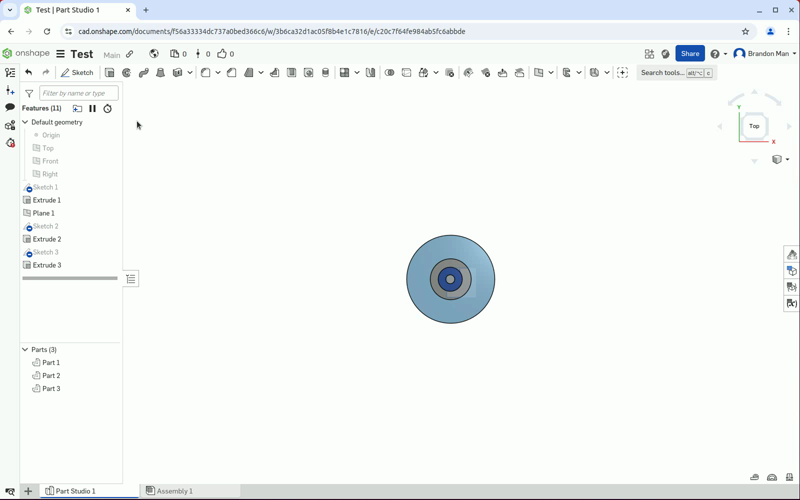
key(shift+h)
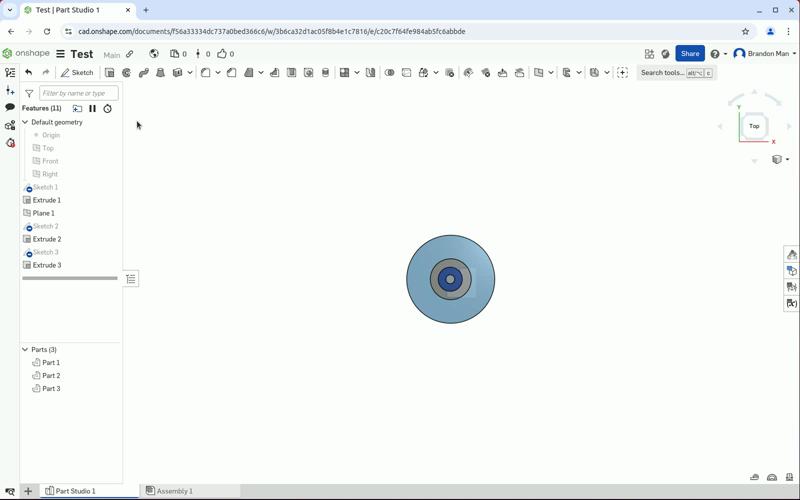
key(shift+h)
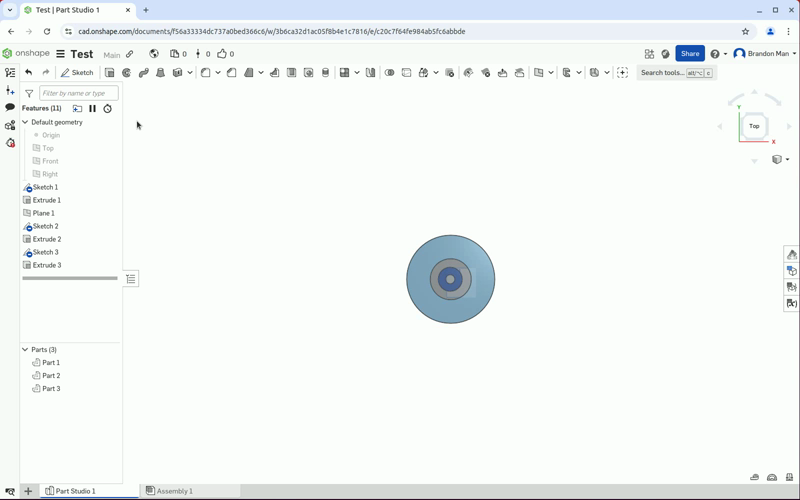
key(shift+7)
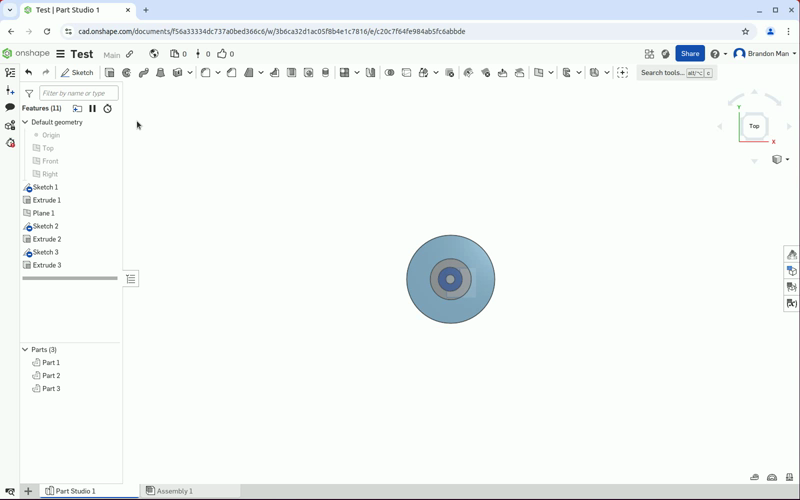
key(up, 3)
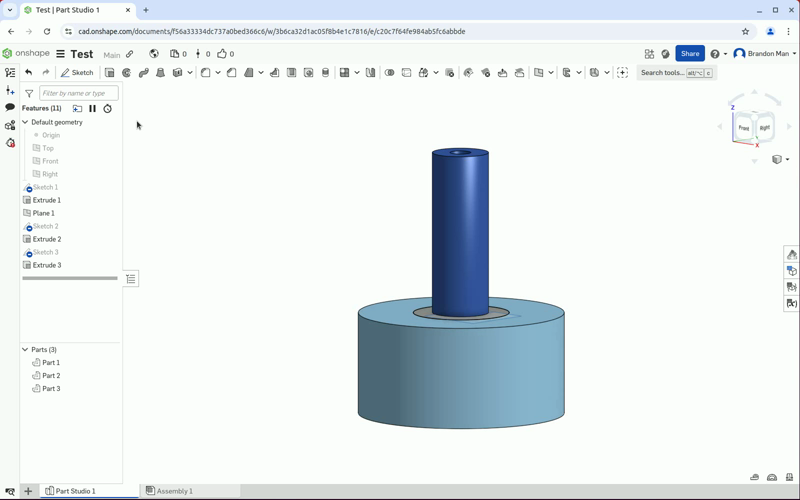
key(left, 3)
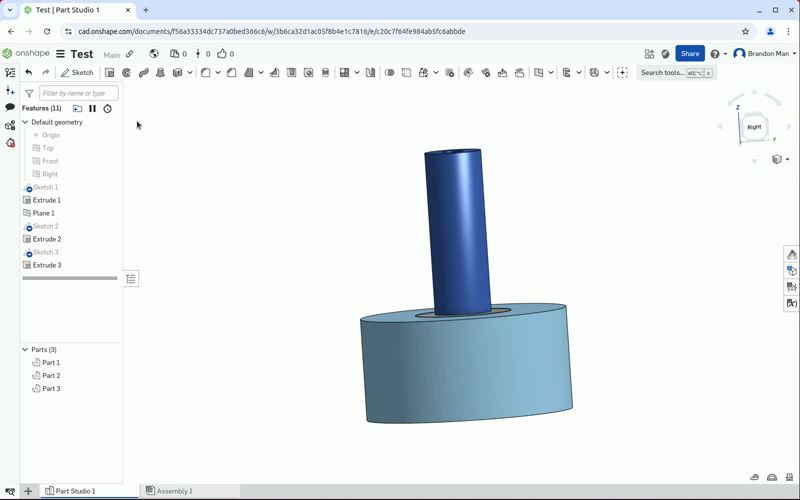
key(right, 3)
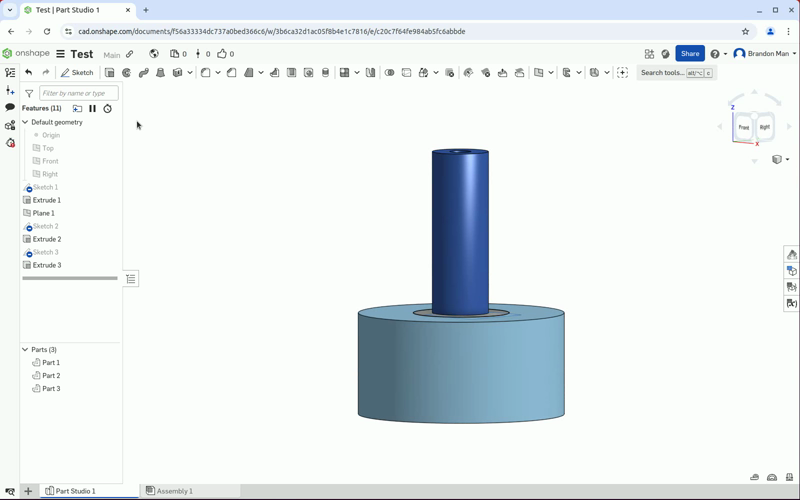
key(down, 3)
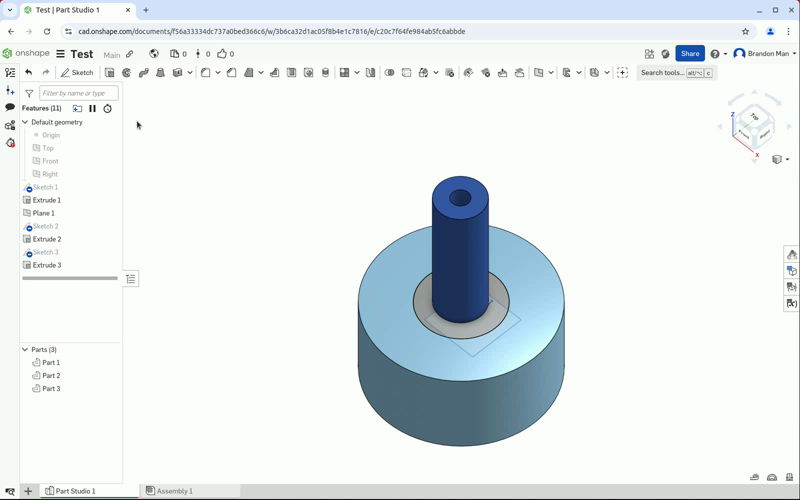
mouse_move(73, 189)
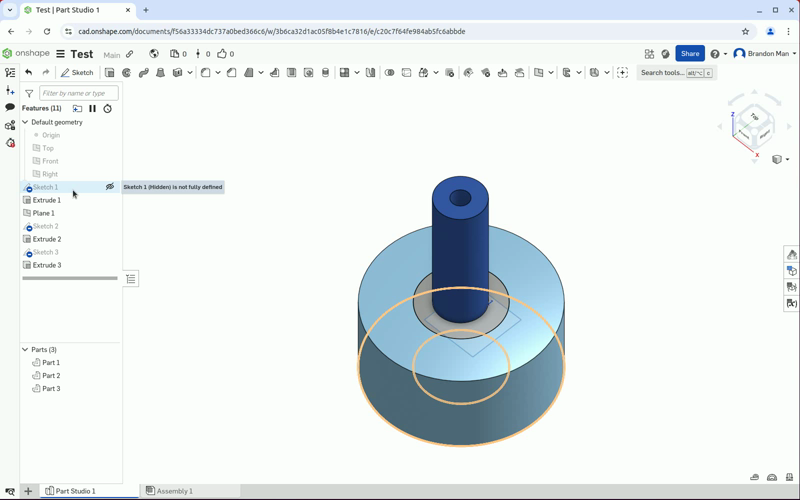
click(73, 189)